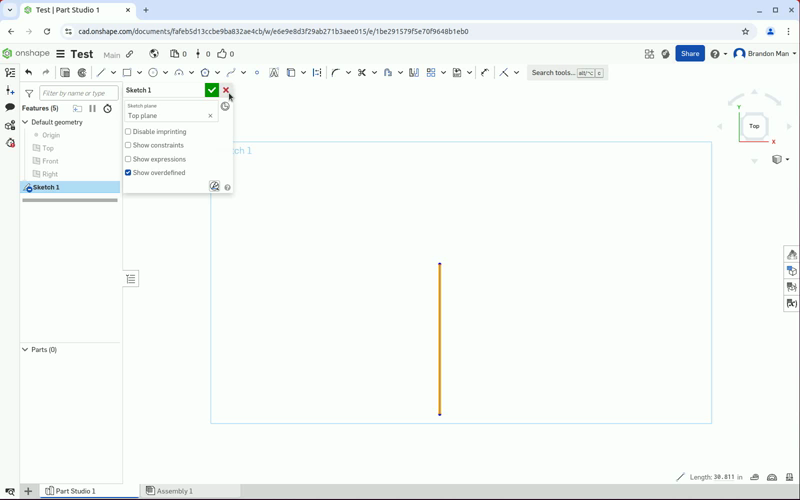
key(shift+h)
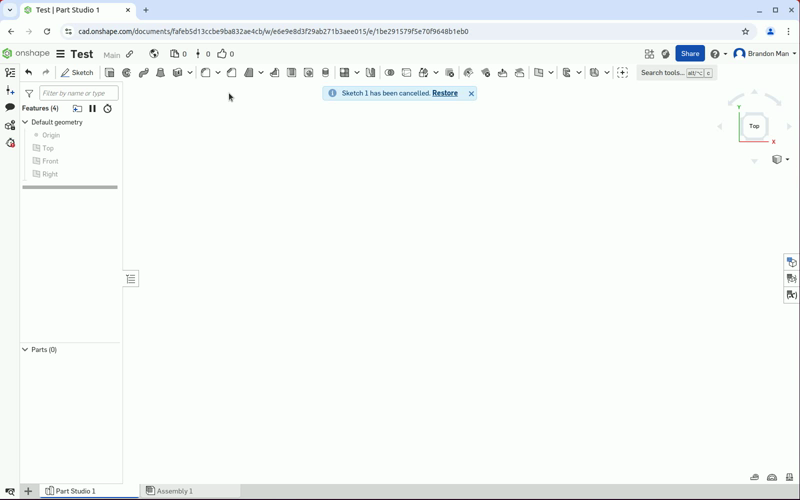
mouse_move(73, 352)
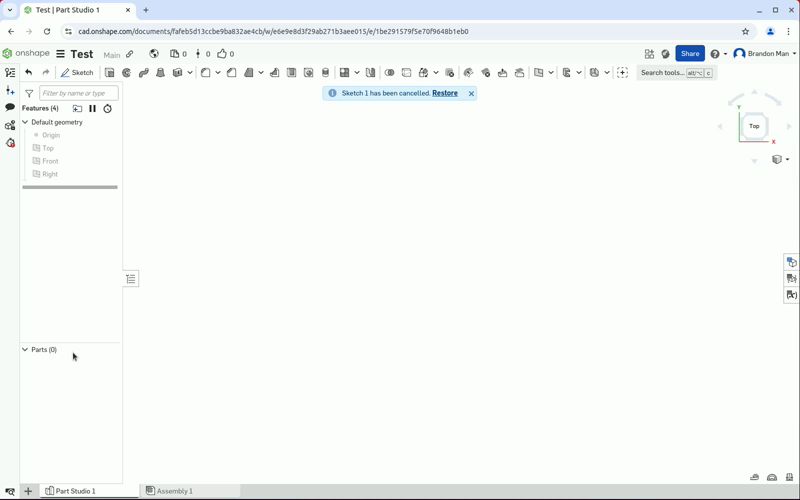
key(y)
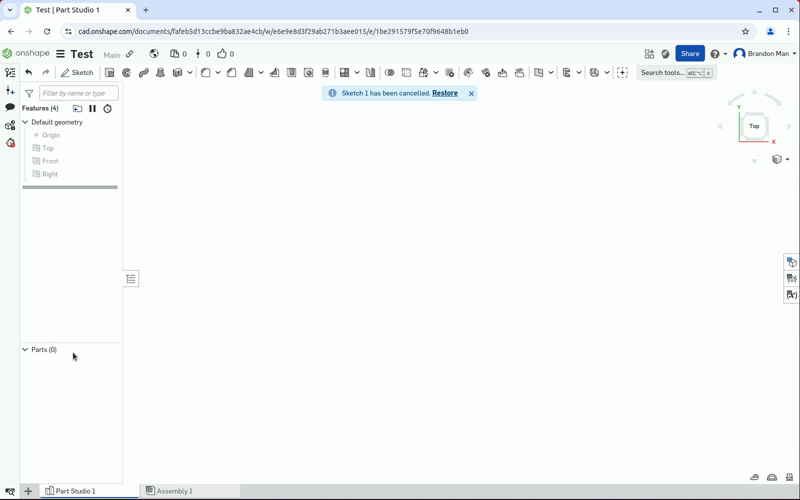
key(shift+p)
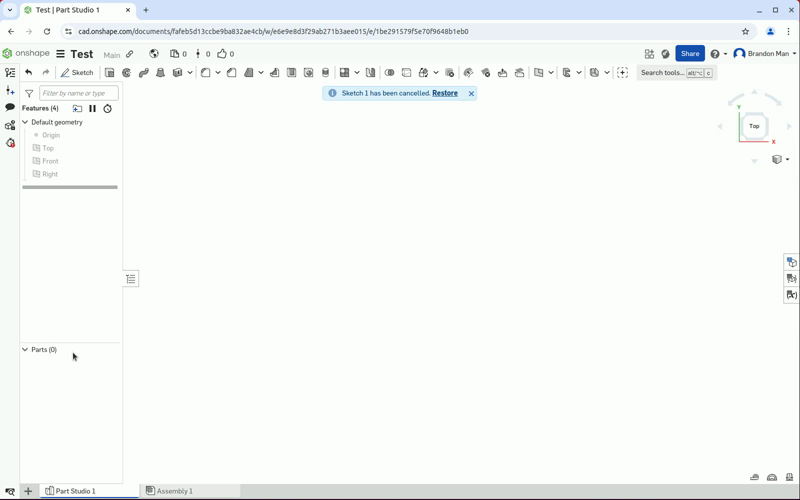
key(space)
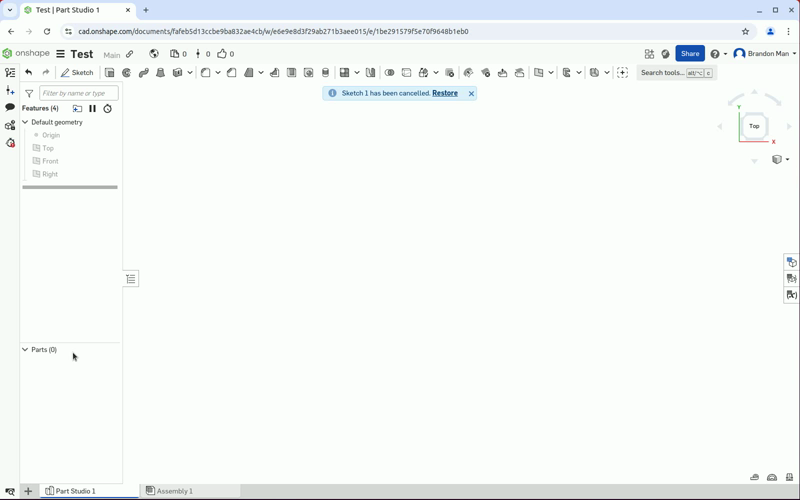
key_down(shift)
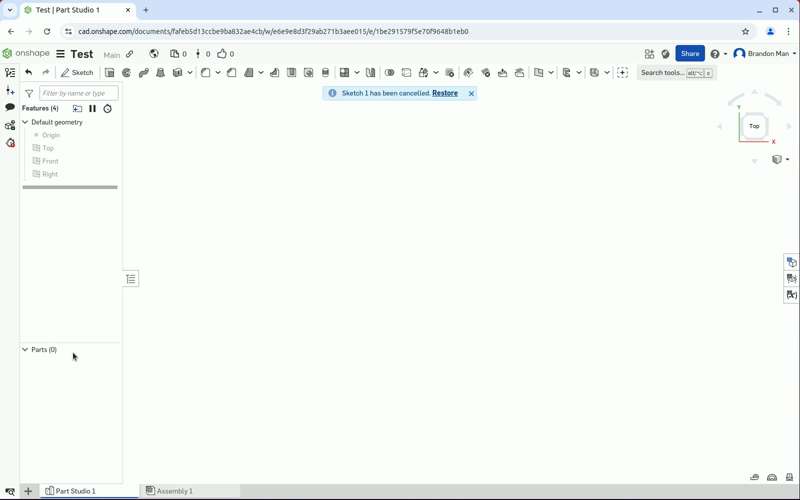
key(up)
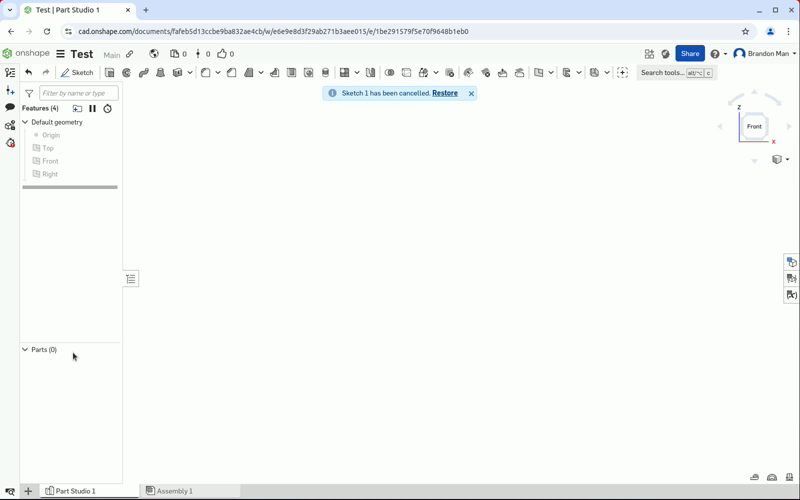
key_up(shift)
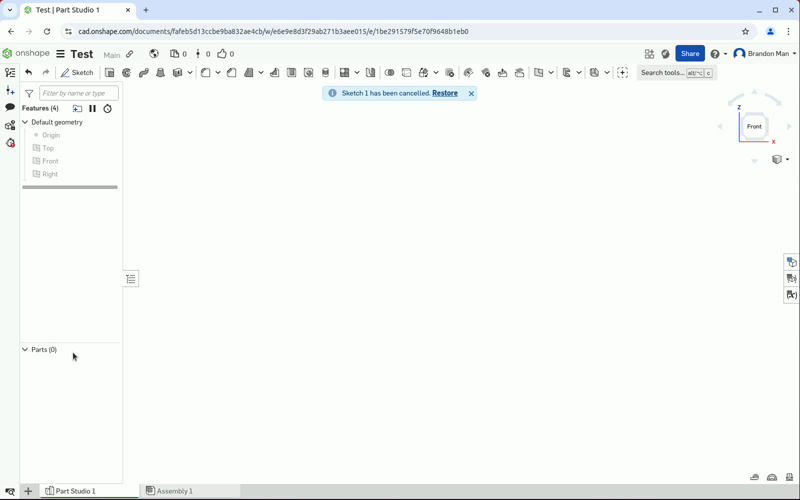
mouse_move(73, 352)
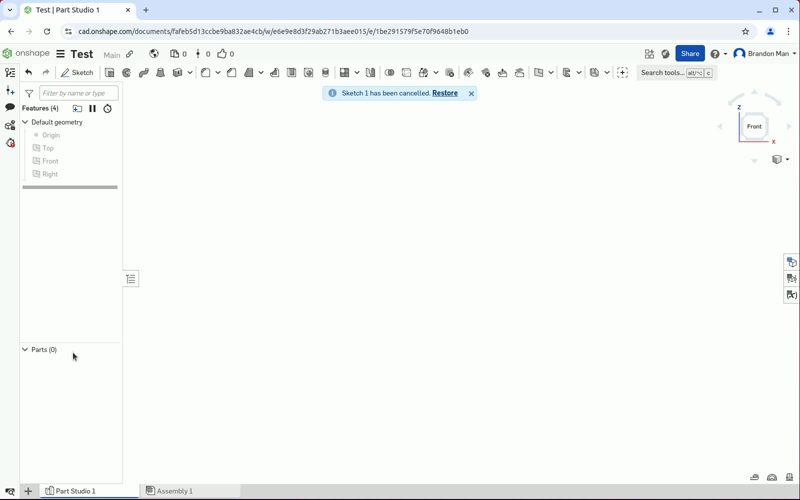
key(shift+y)
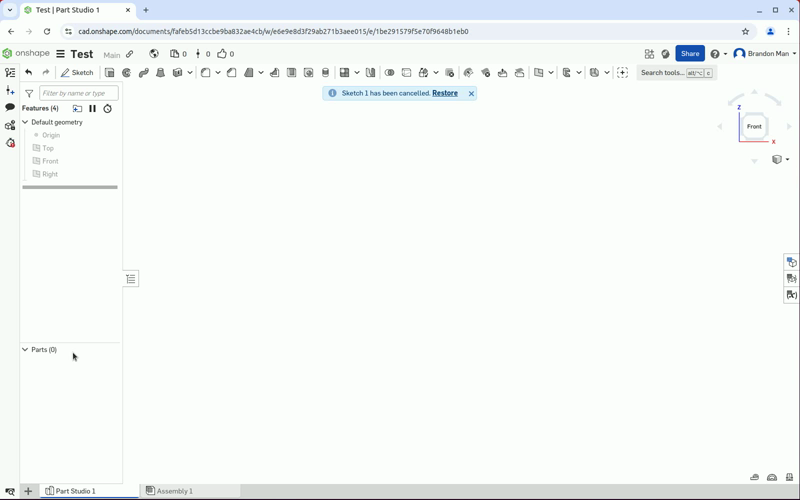
key(shift+s)
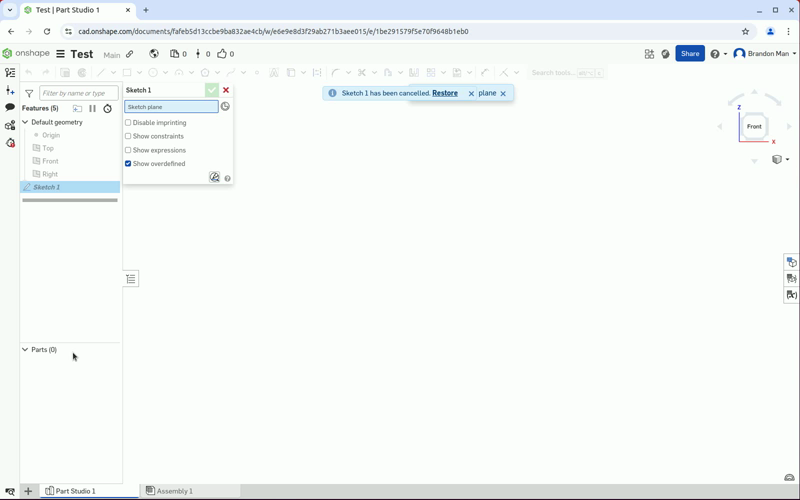
mouse_move(73, 163)
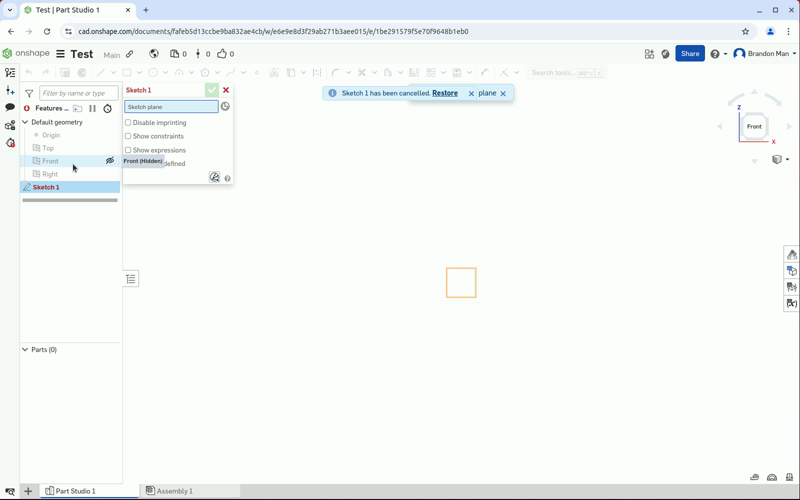
click(73, 163)
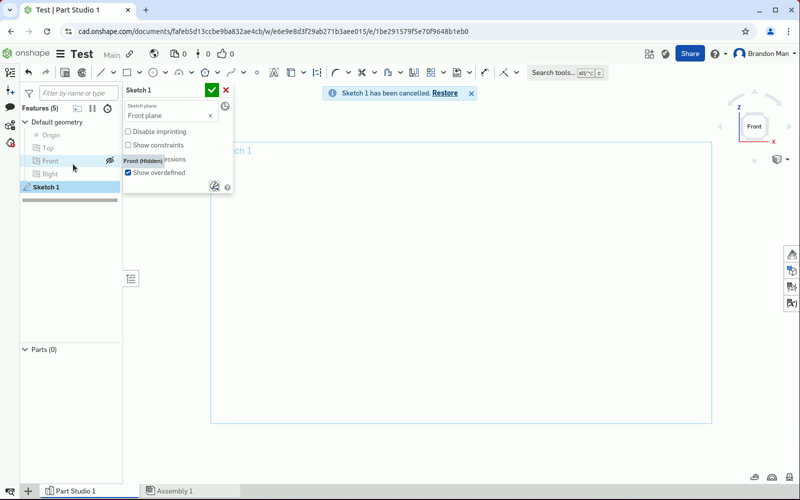
mouse_move(73, 352)
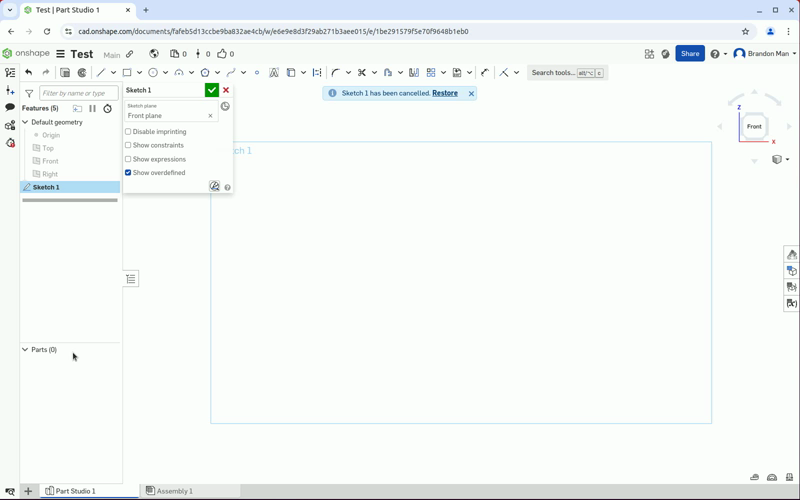
key(y)
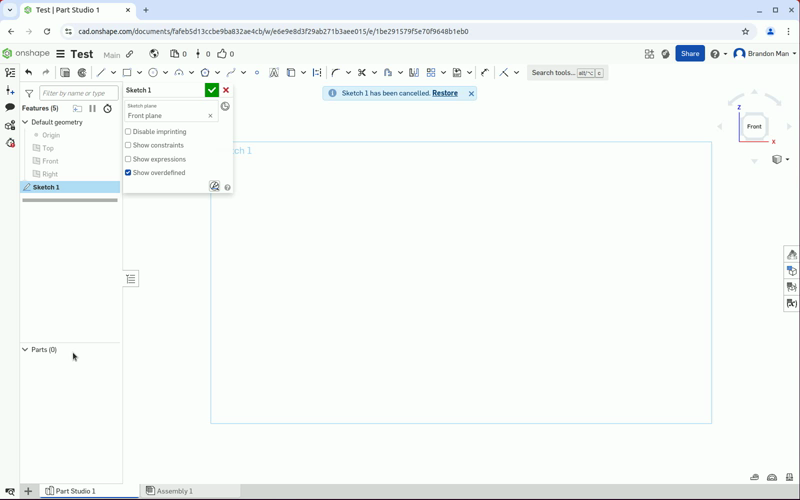
key(l)
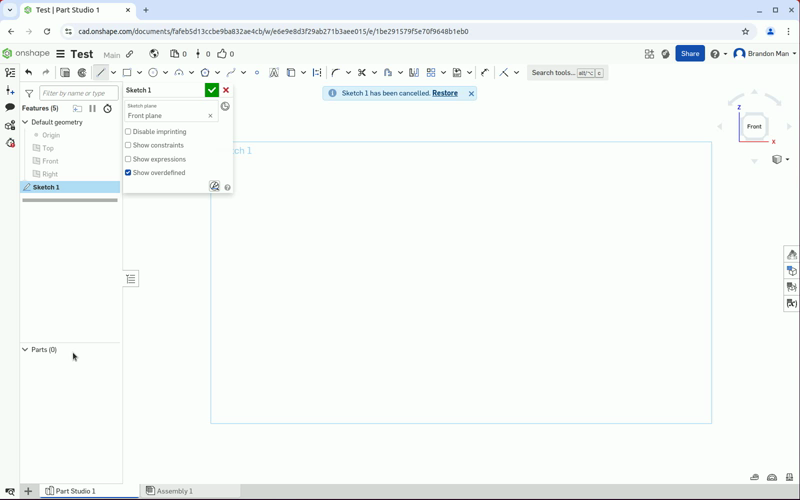
key_down(shift)
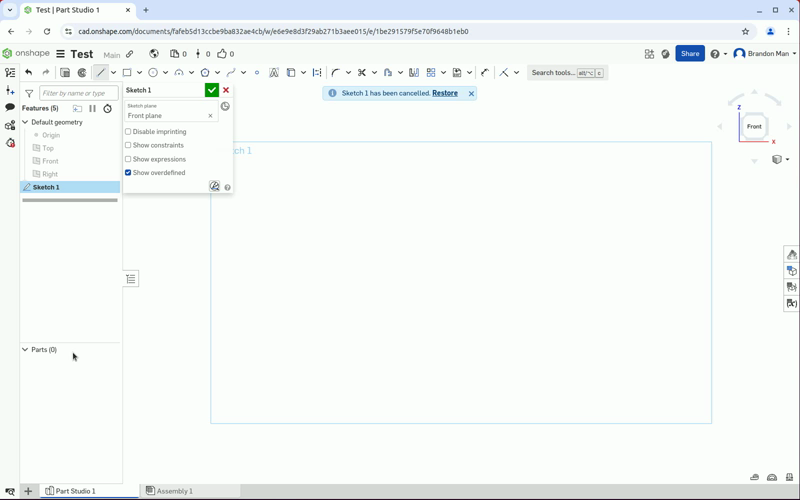
mouse_move(351, 343)
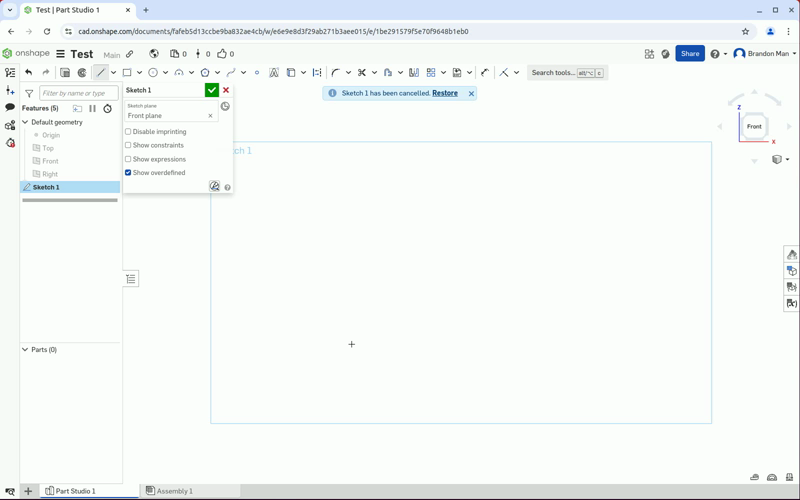
click(351, 343)
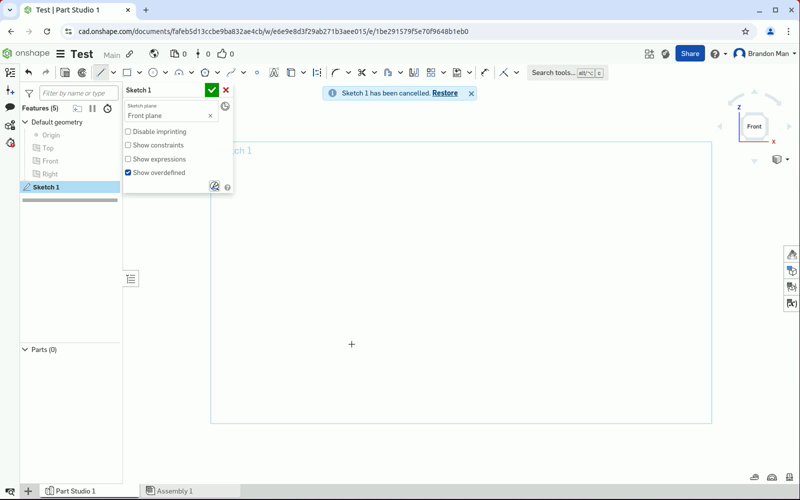
key_up(shift)
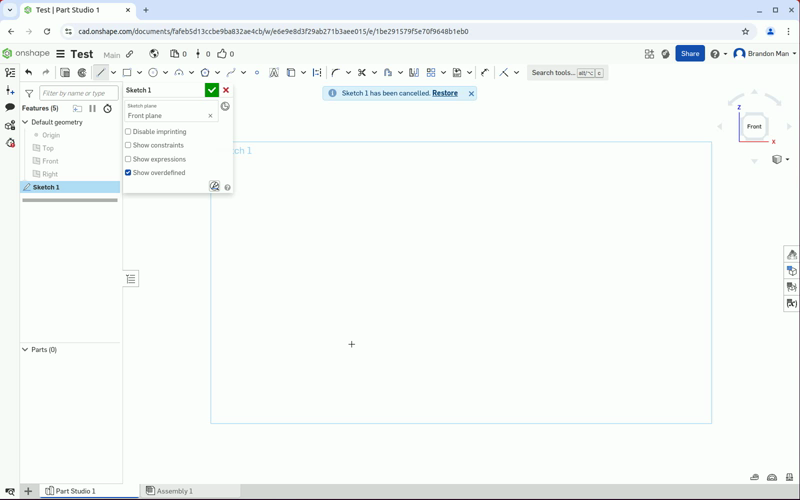
key_down(shift)
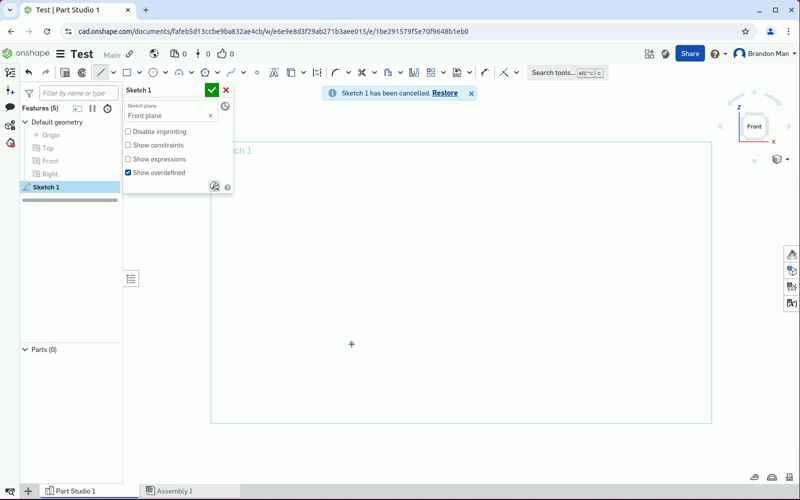
mouse_move(381, 343)
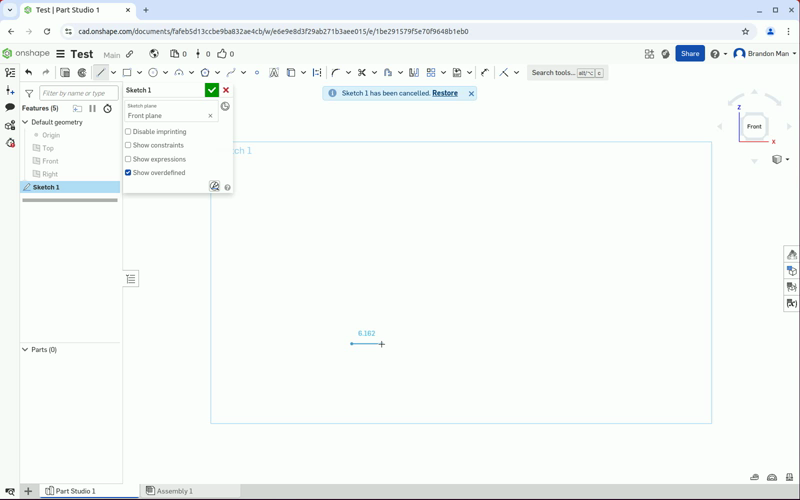
mouse_move(383, 343)
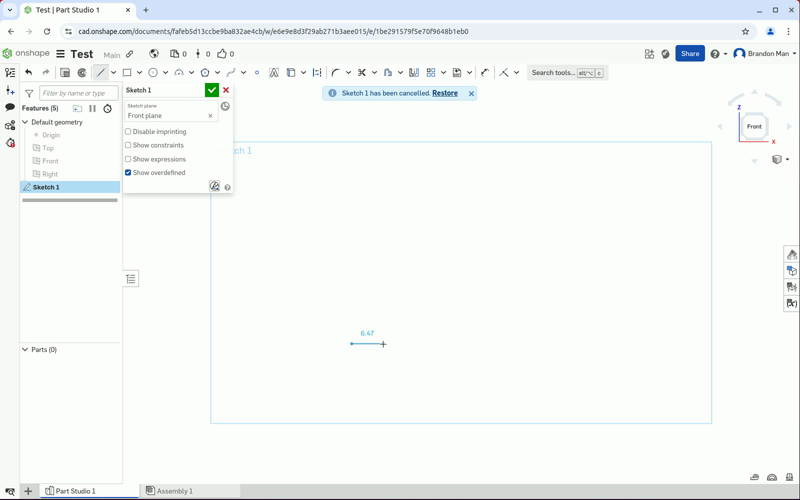
click(383, 343)
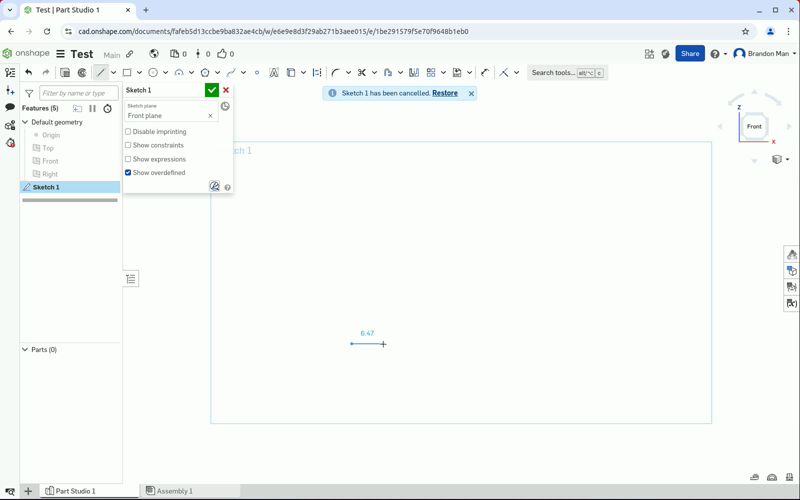
key_up(shift)
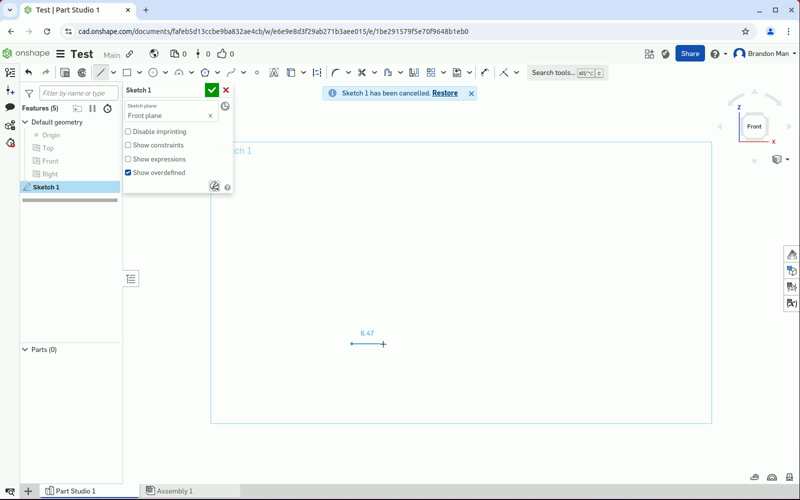
key_down(shift)
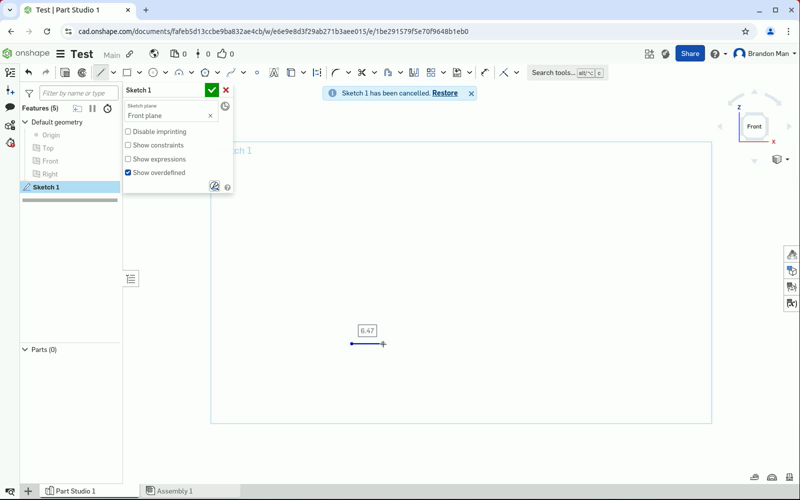
mouse_move(383, 233)
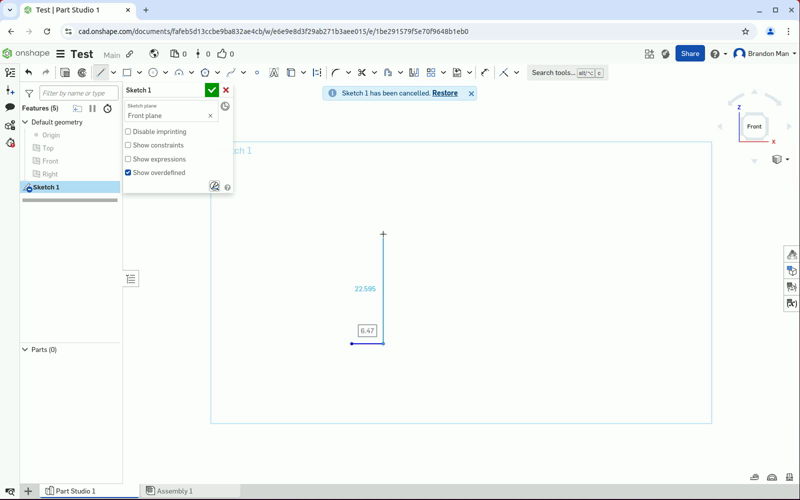
click(383, 233)
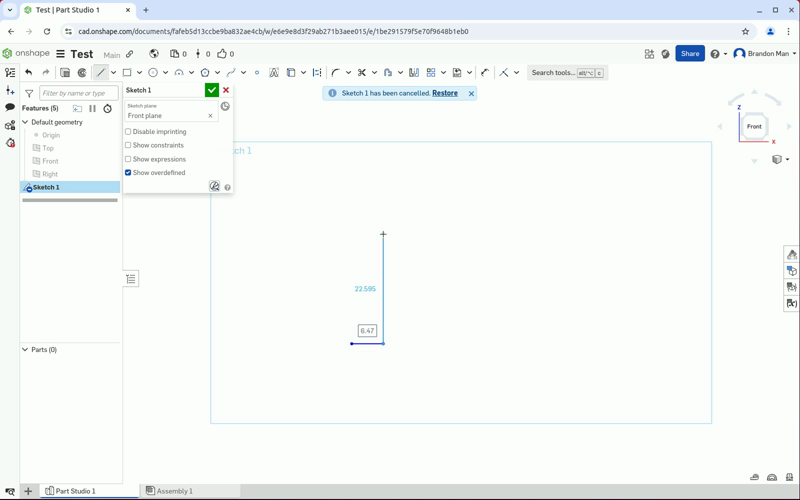
key_up(shift)
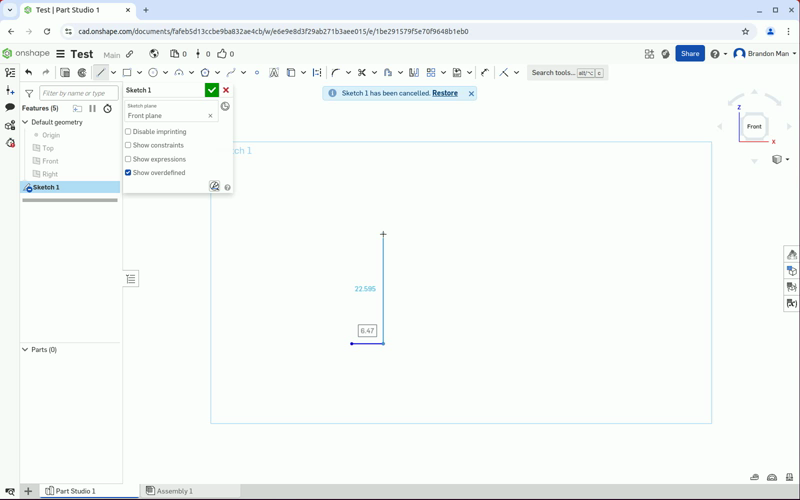
key_down(shift)
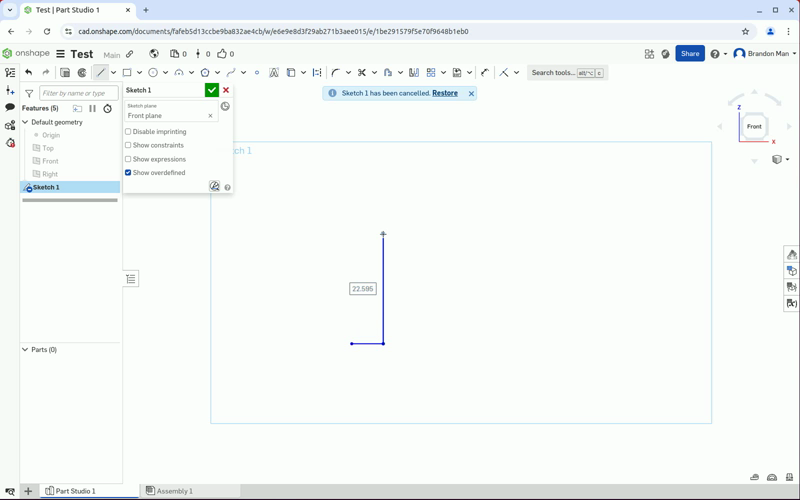
mouse_move(413, 233)
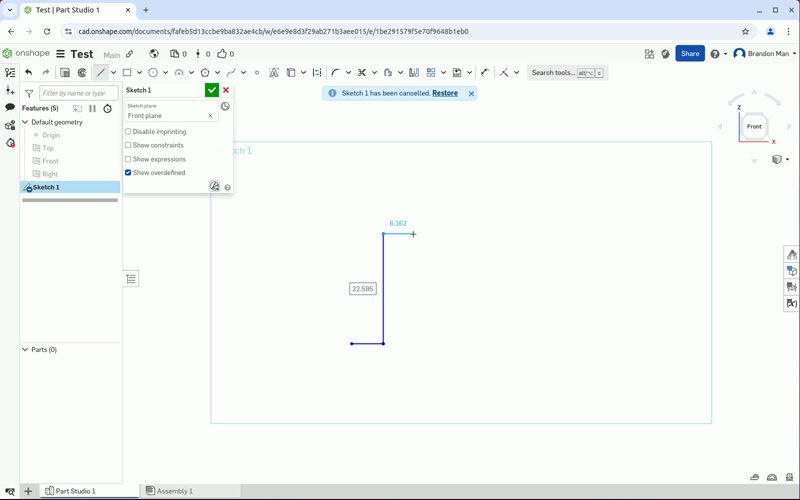
mouse_move(351, 233)
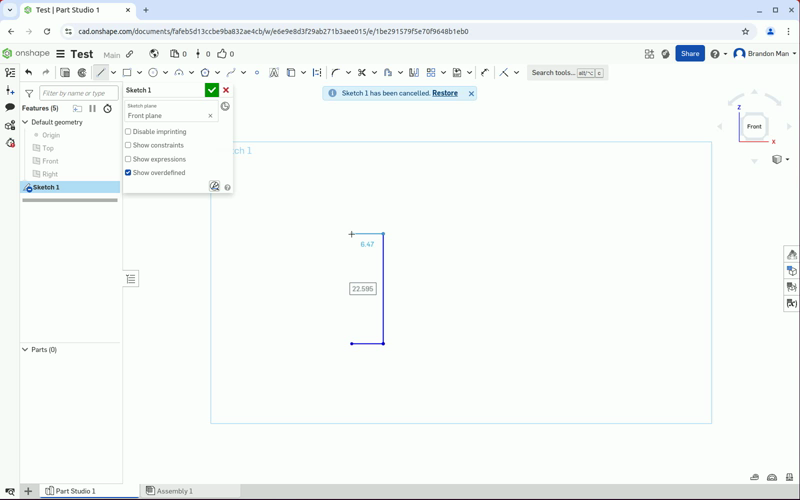
click(351, 233)
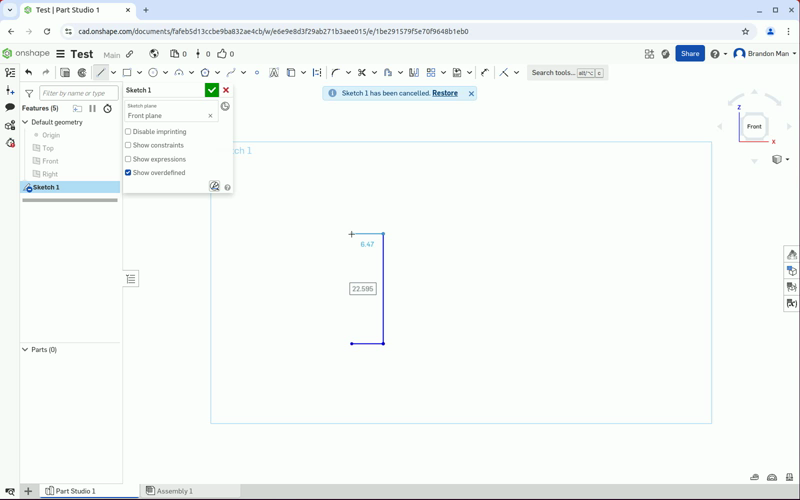
key_up(shift)
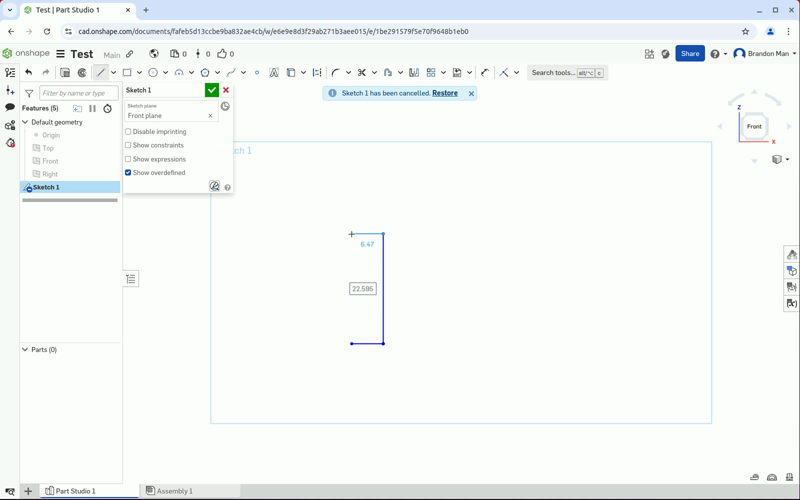
key_down(shift)
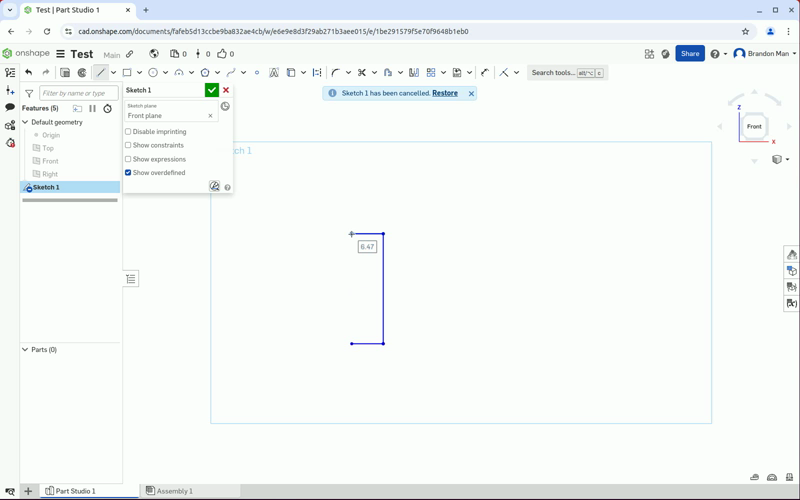
mouse_move(351, 343)
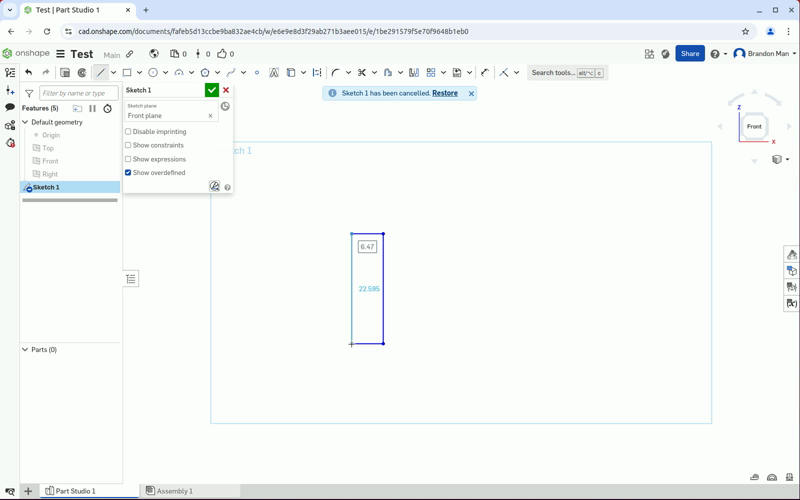
key_up(shift)
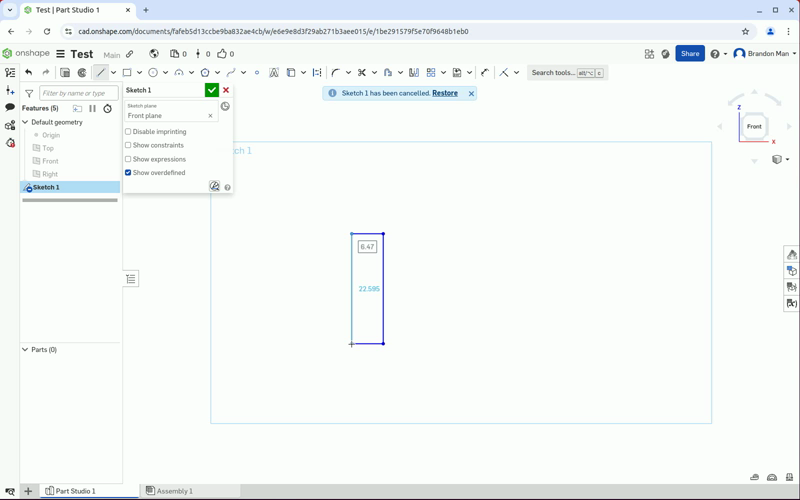
click(351, 343)
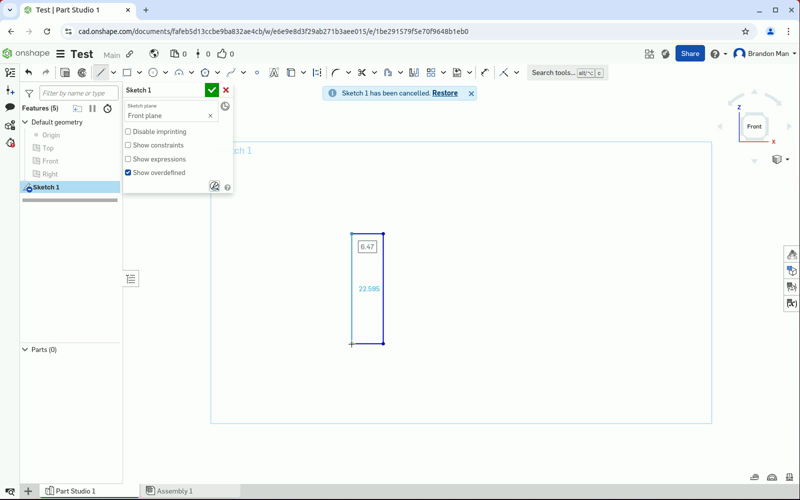
key(esc)
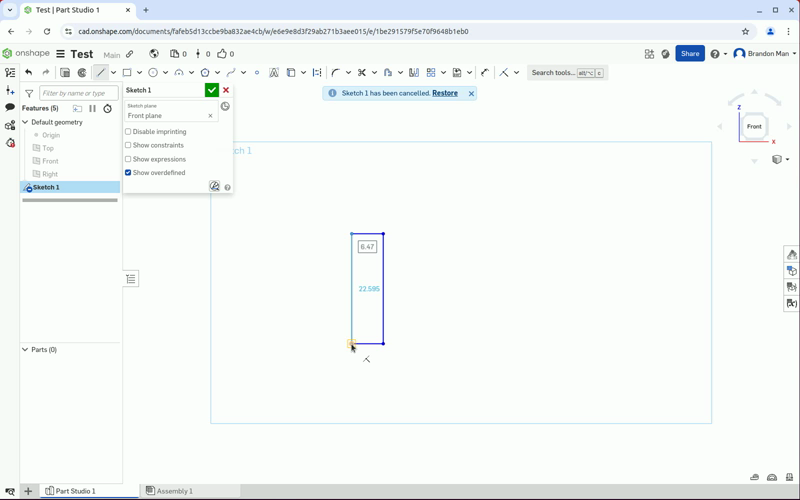
mouse_move(375, 335)
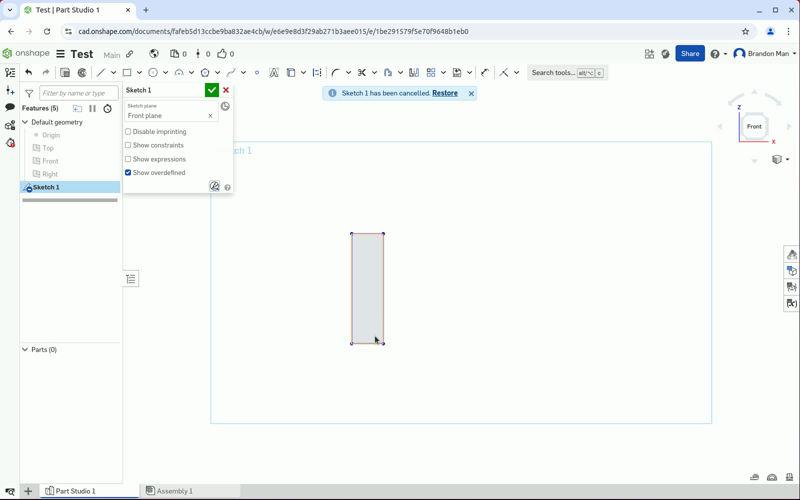
click(375, 335)
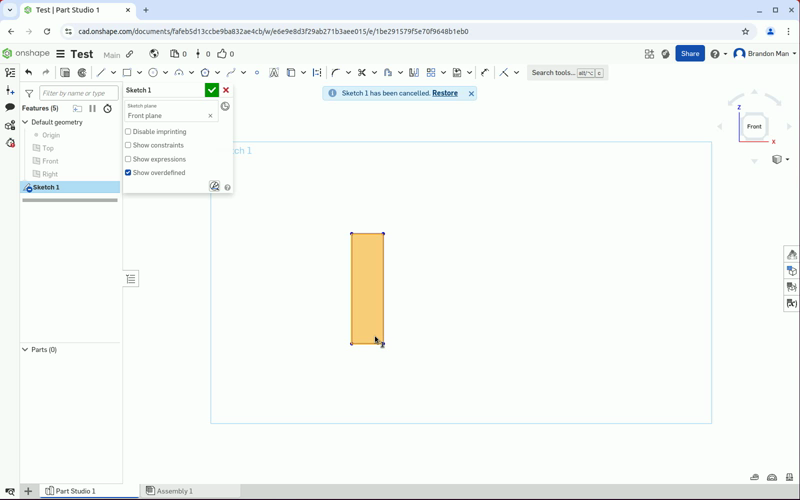
mouse_move(73, 352)
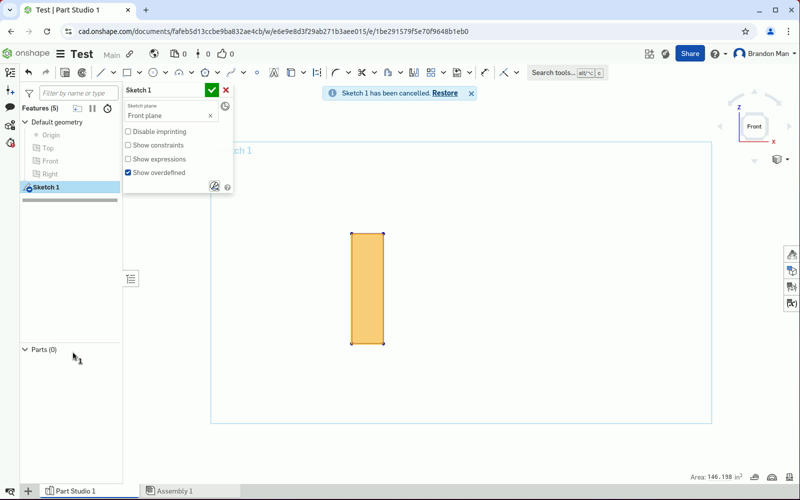
key(shift+y)
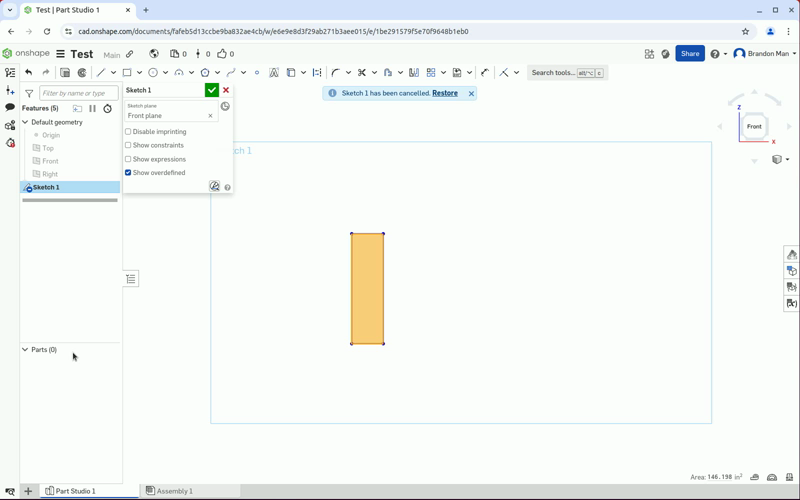
key(shift+e)
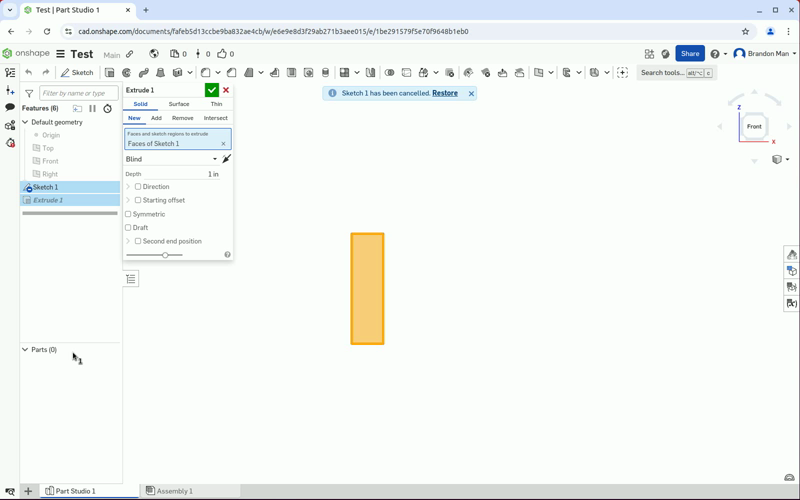
mouse_move(143, 106)
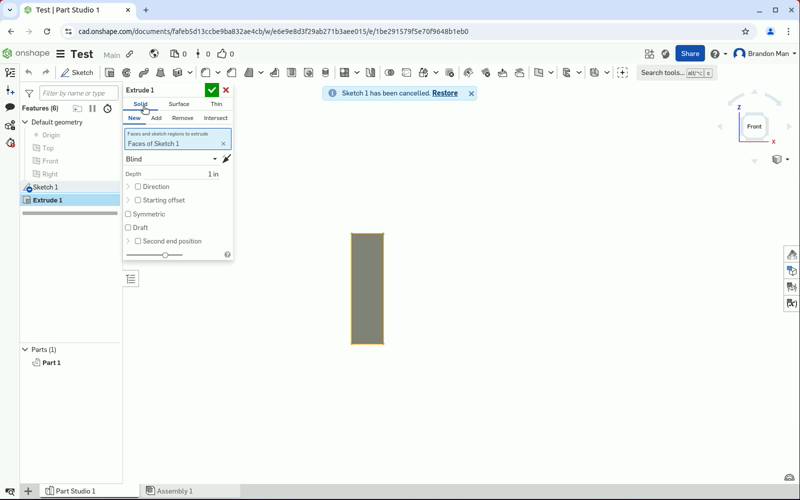
click(143, 106)
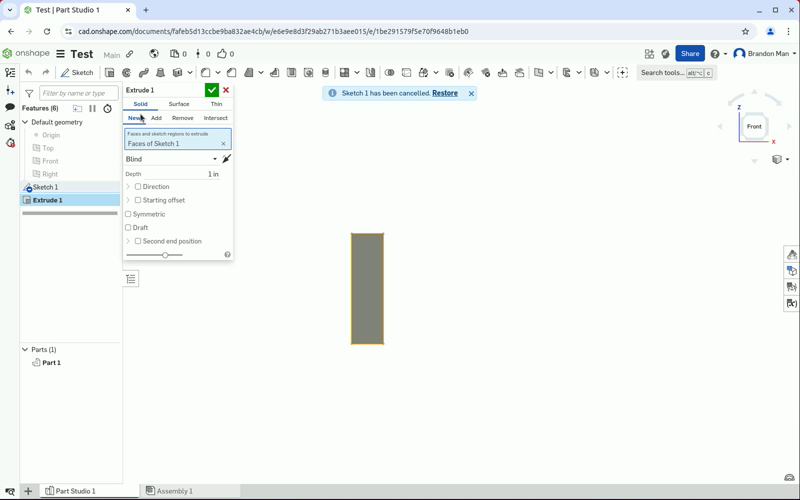
mouse_move(137, 120)
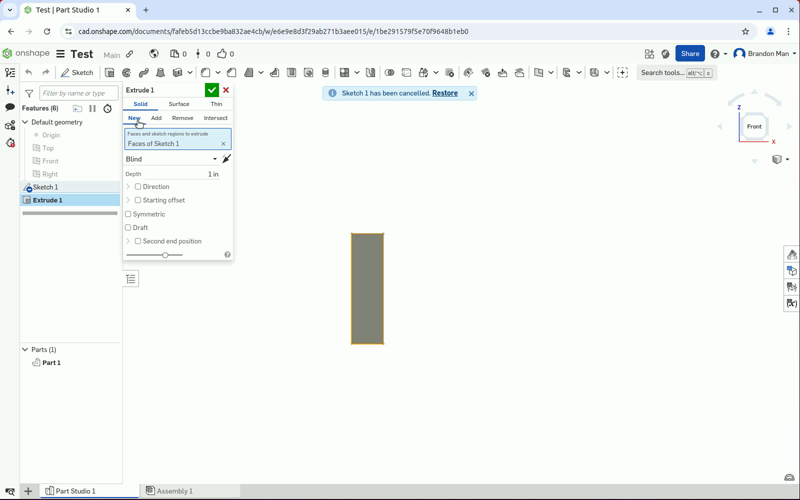
click(137, 120)
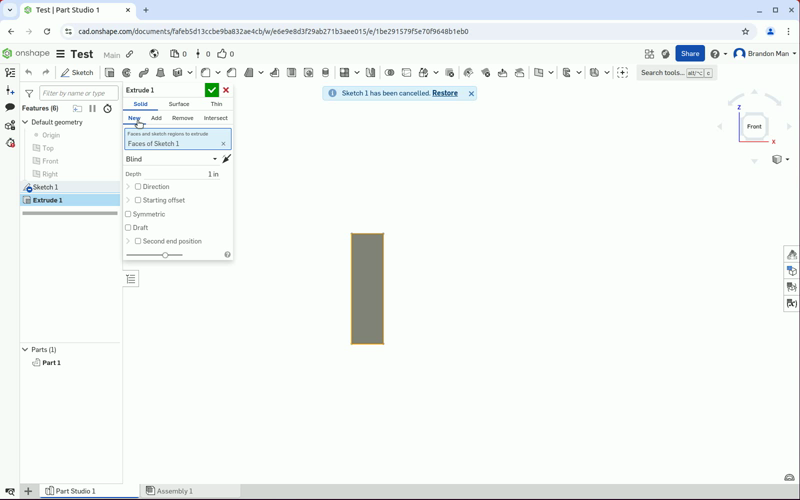
key(tab, 4)
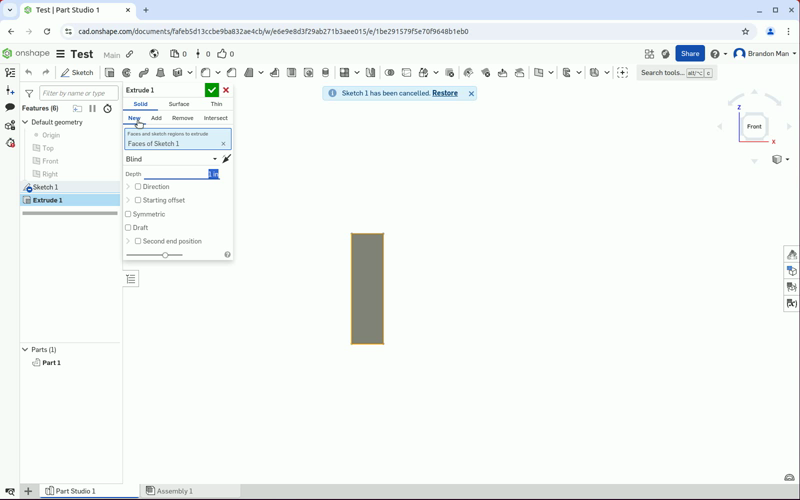
text(3.851)
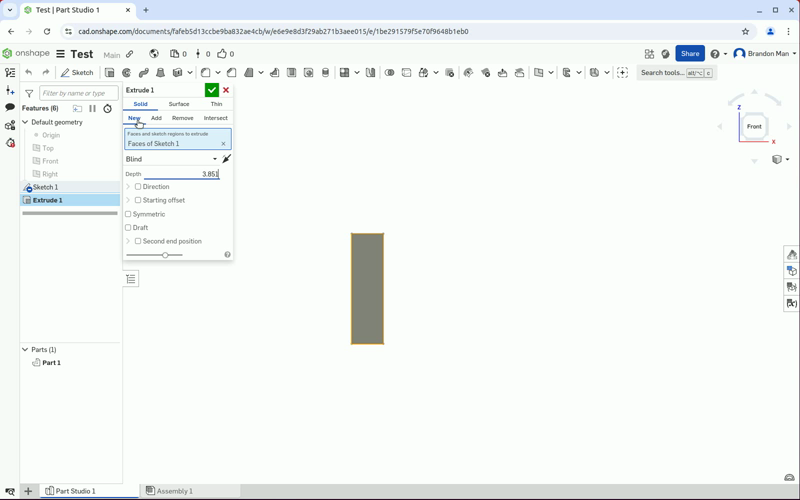
key(enter)
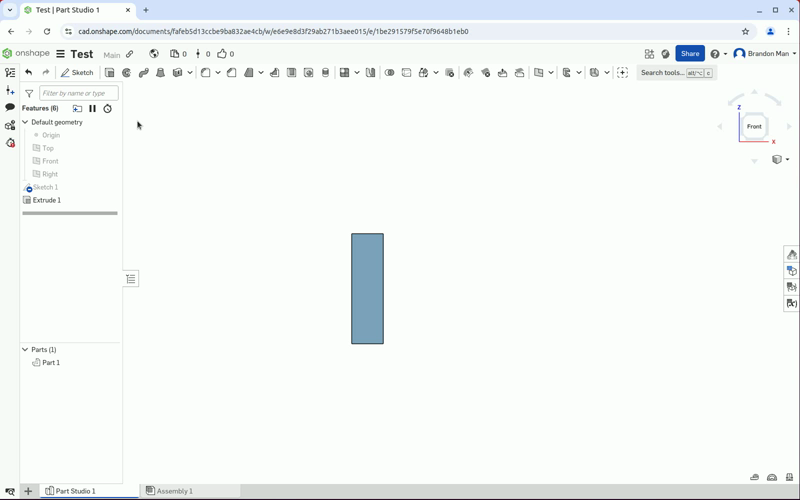
key(shift+h)
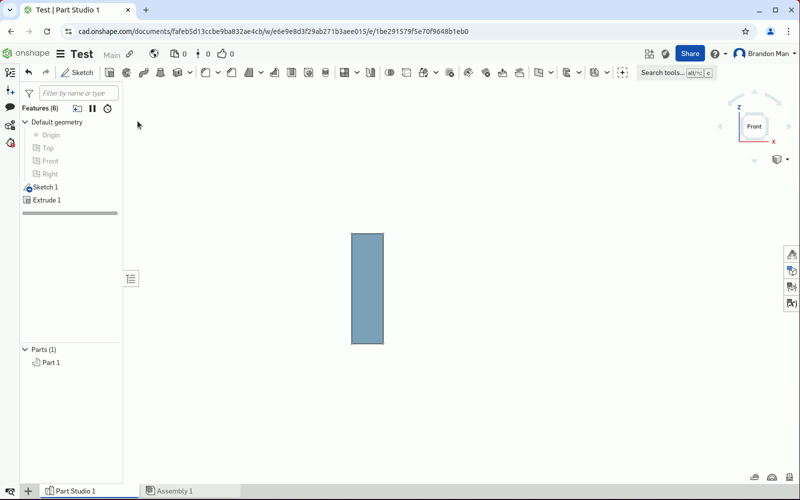
key(shift+h)
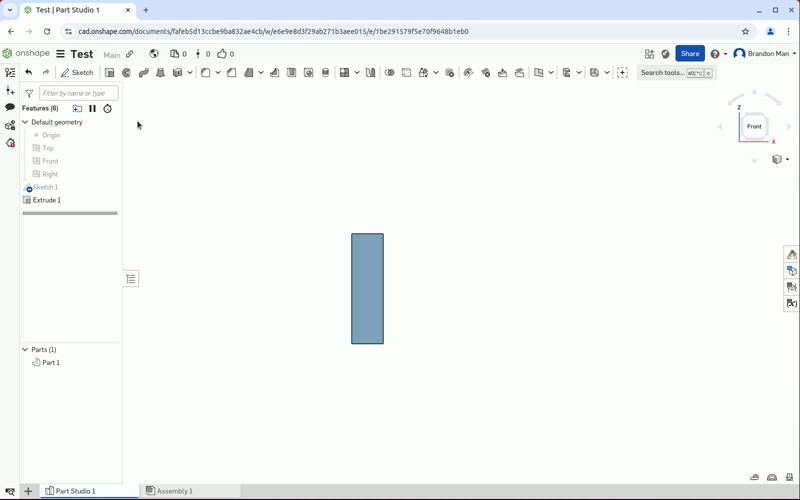
mouse_move(73, 189)
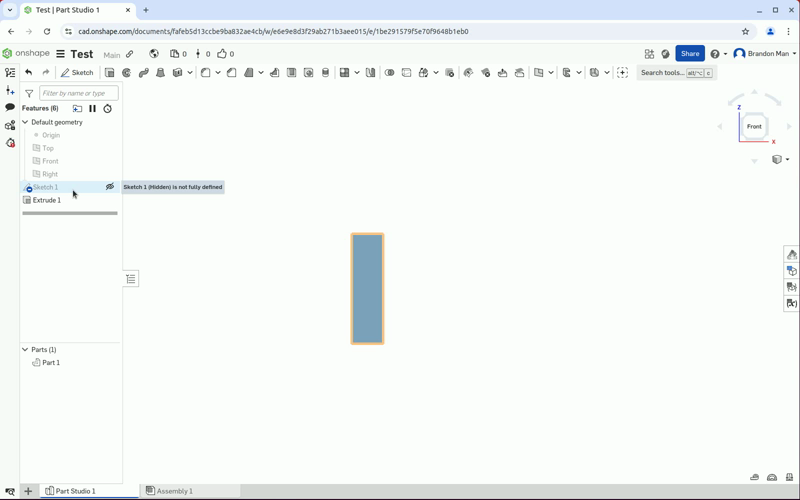
click(73, 189)
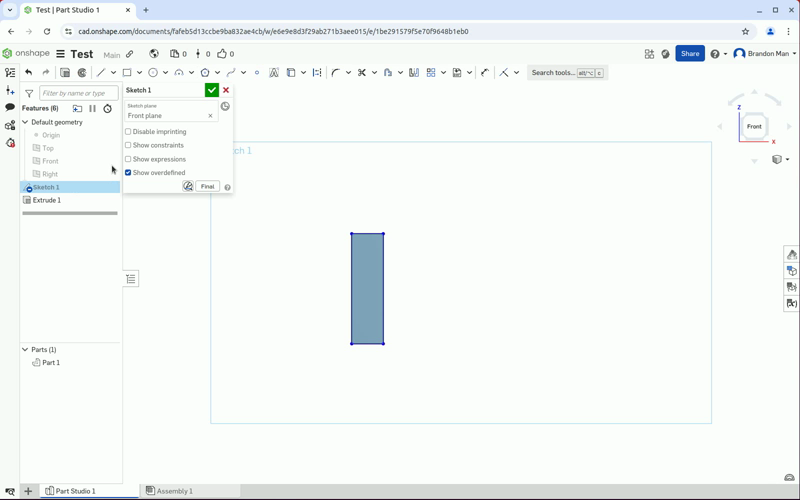
mouse_move(229, 92)
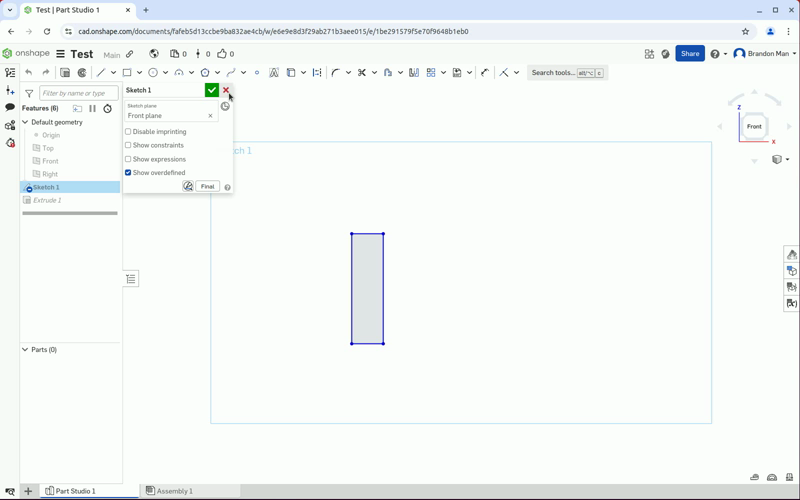
click(229, 92)
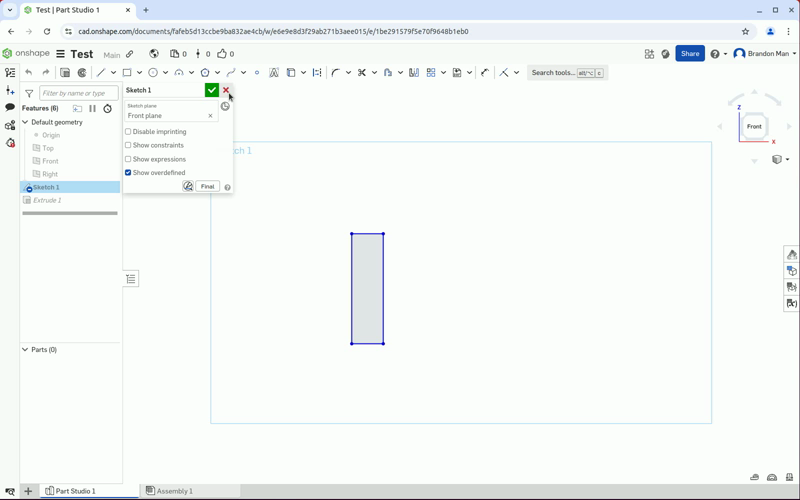
key(shift+s)
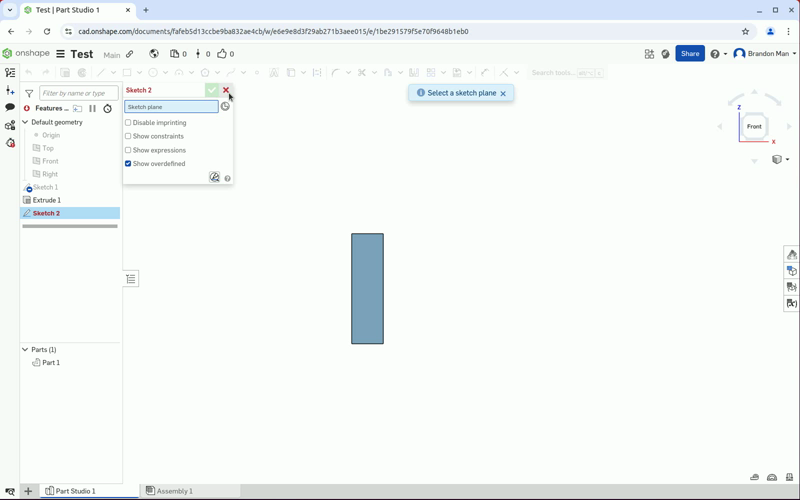
mouse_move(73, 163)
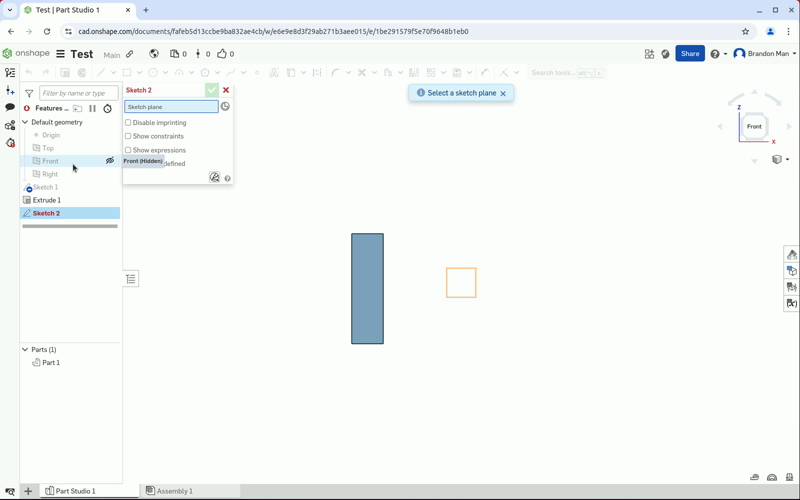
click(73, 163)
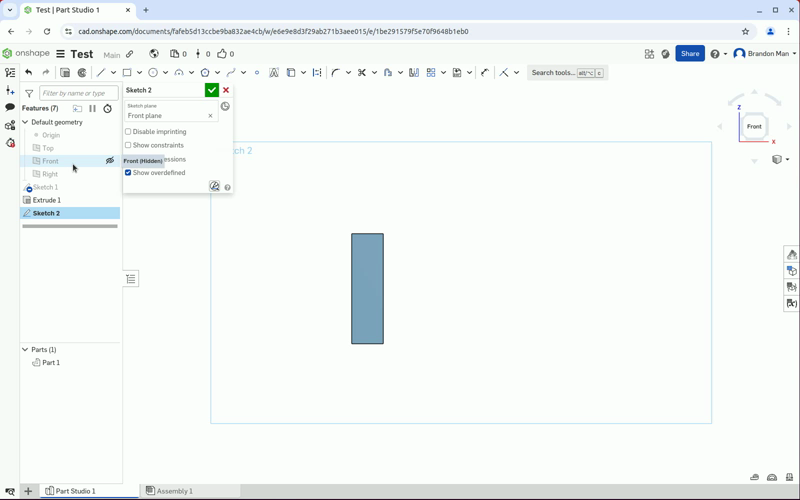
mouse_move(73, 352)
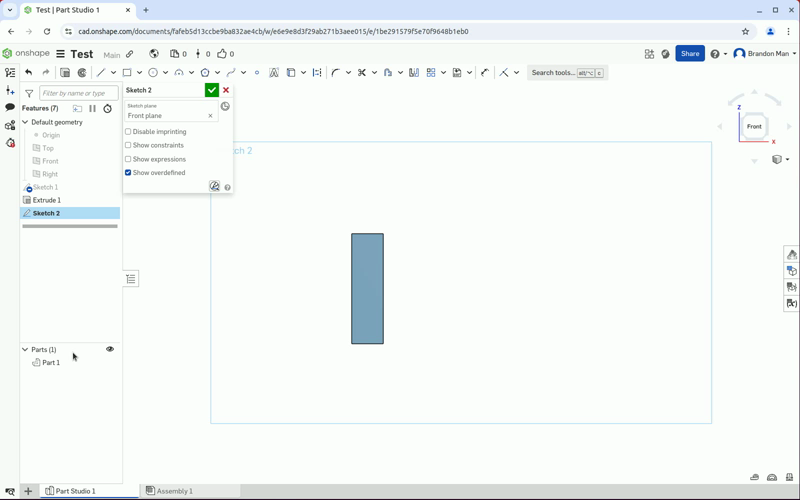
key(y)
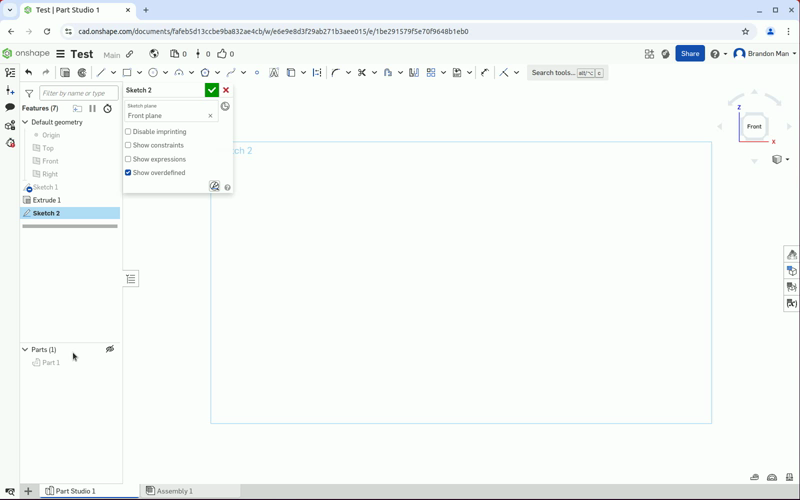
key(l)
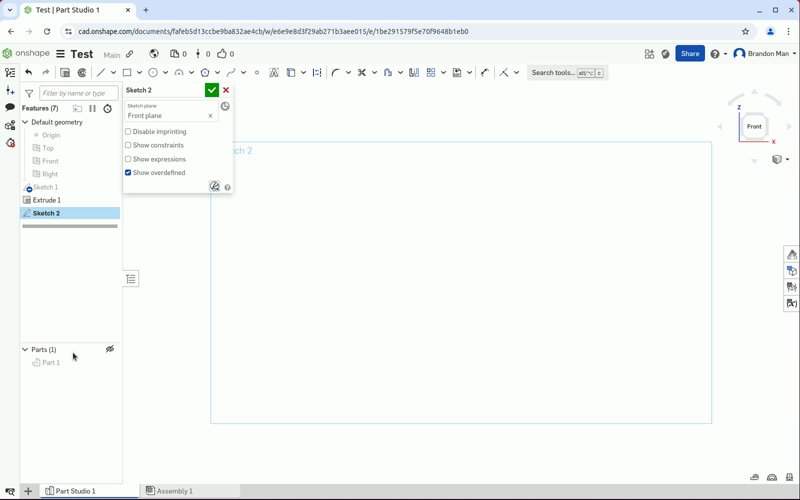
key_down(shift)
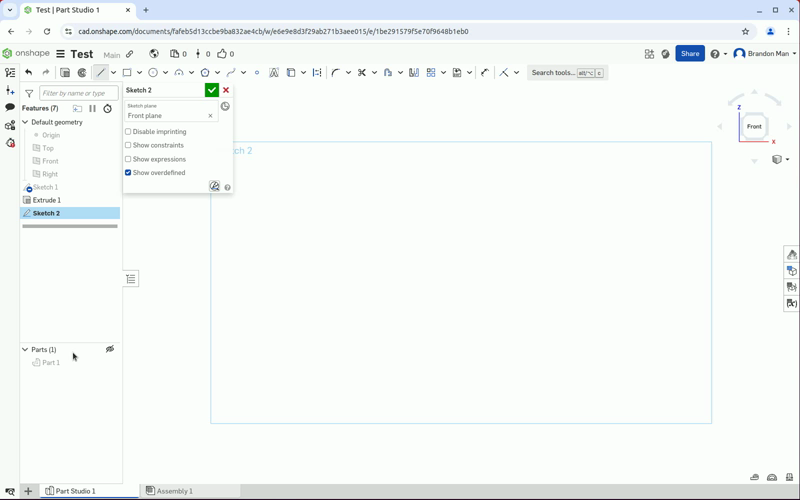
mouse_move(383, 343)
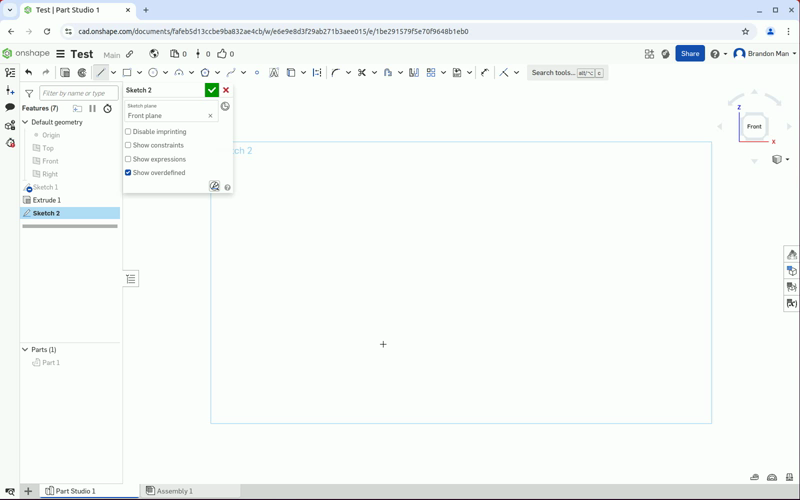
click(383, 343)
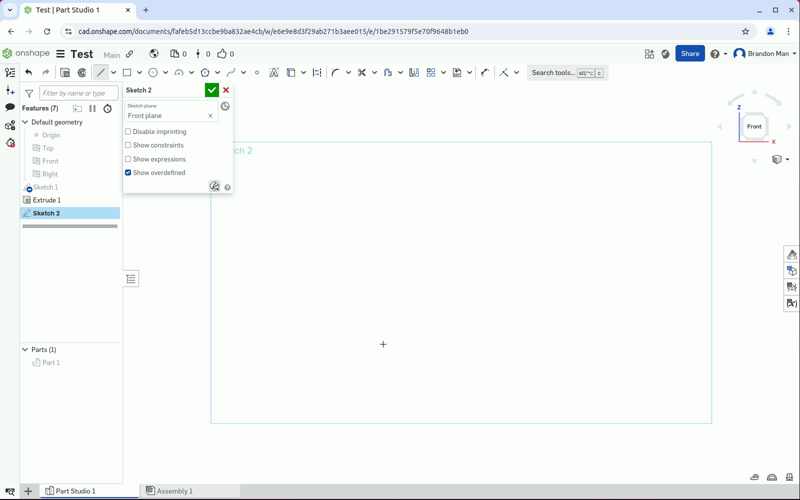
key_up(shift)
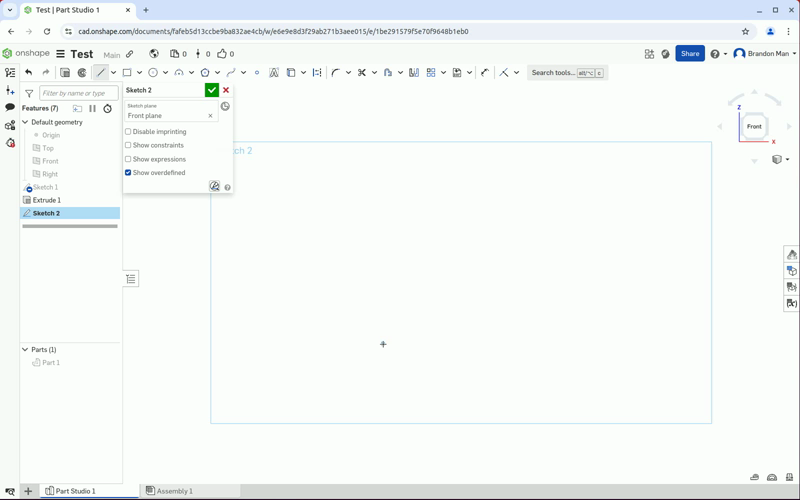
key_down(shift)
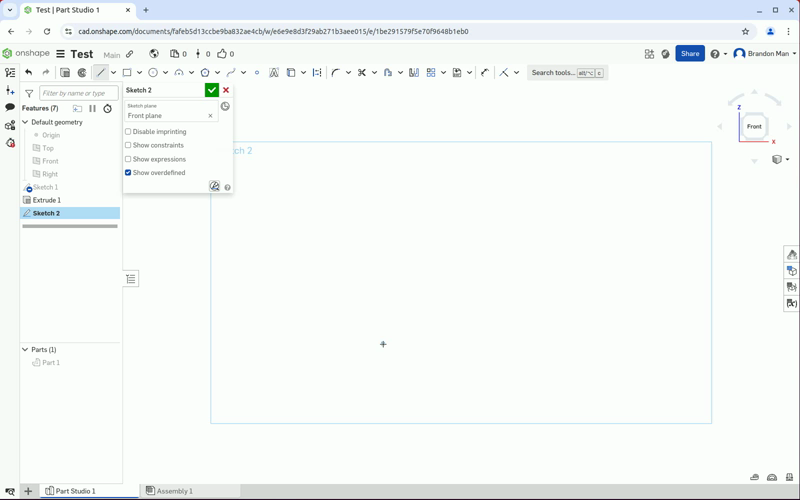
mouse_move(572, 343)
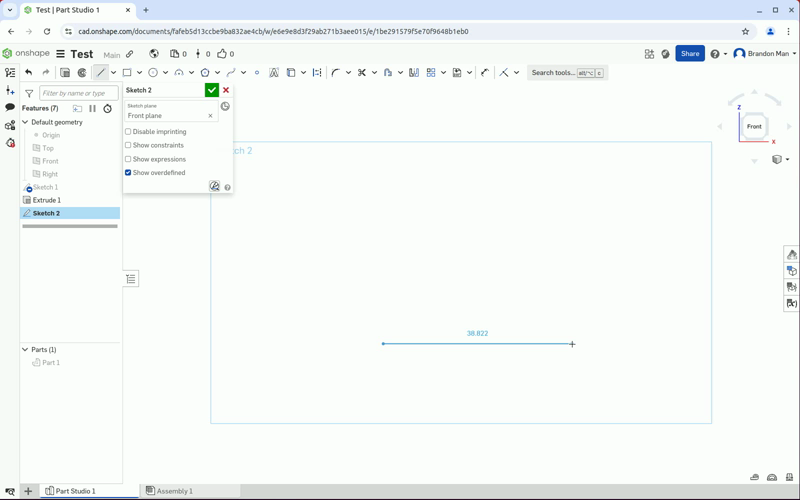
click(572, 343)
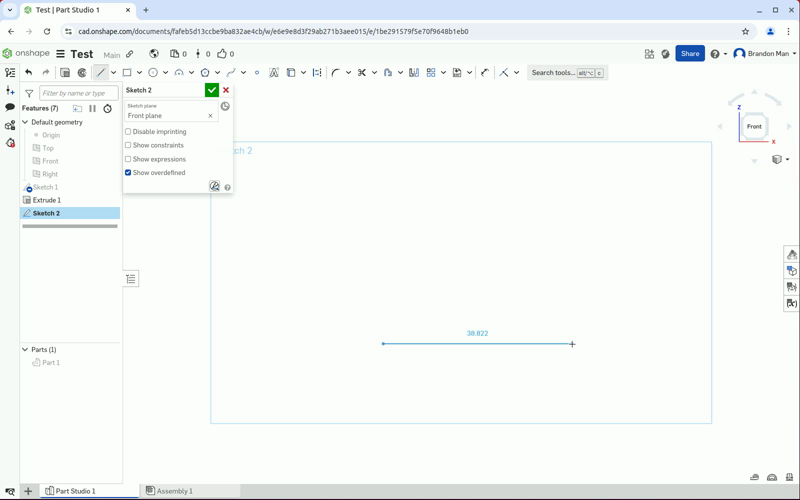
key_up(shift)
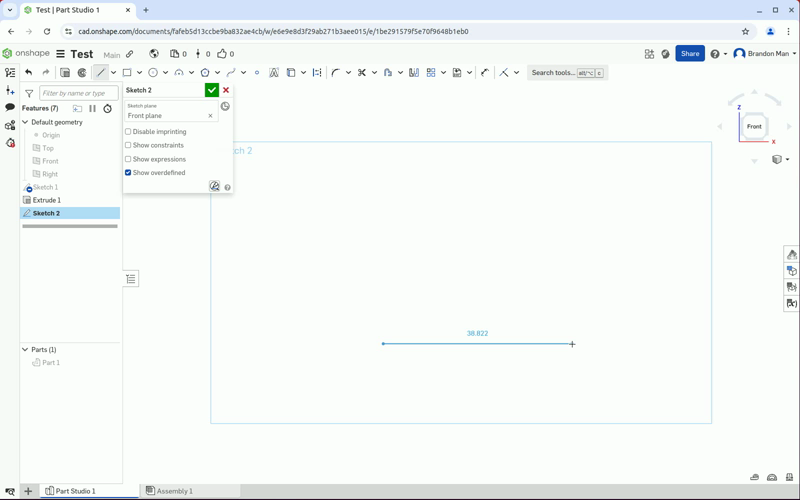
key_down(shift)
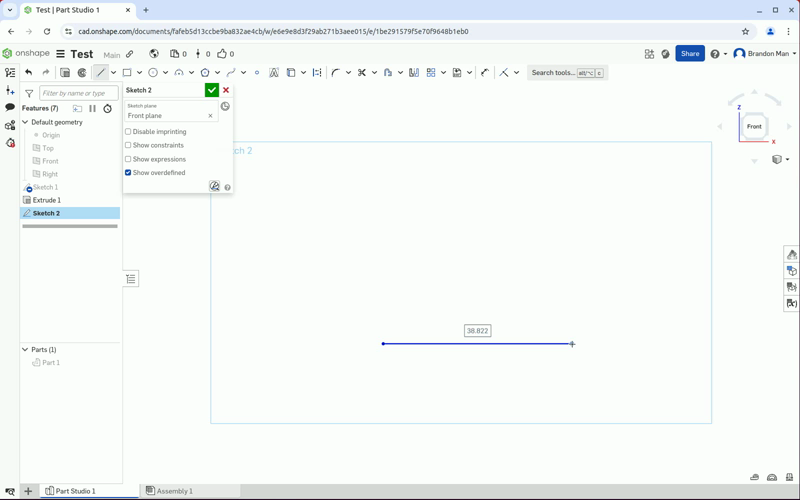
mouse_move(572, 234)
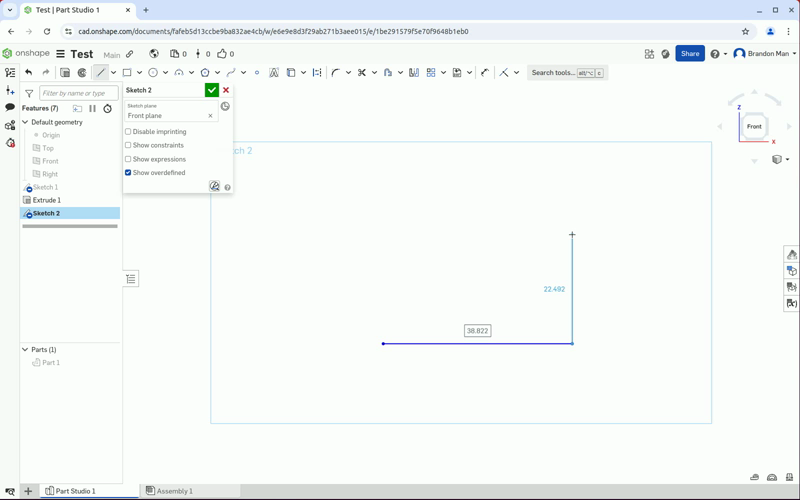
click(572, 234)
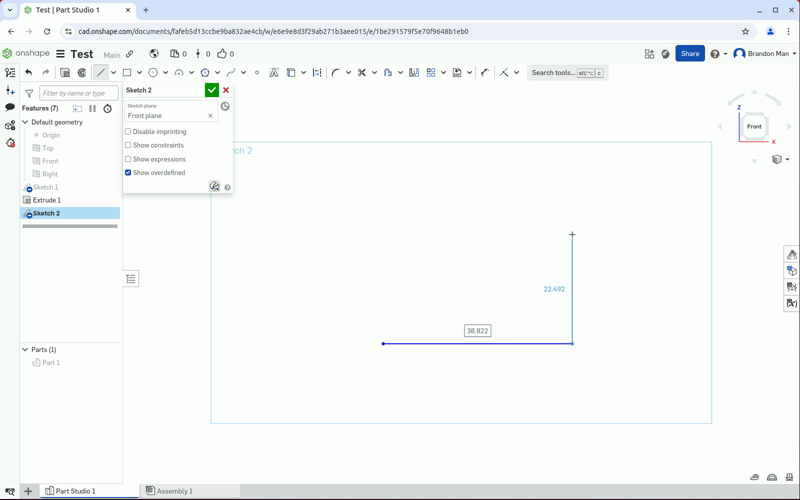
key_up(shift)
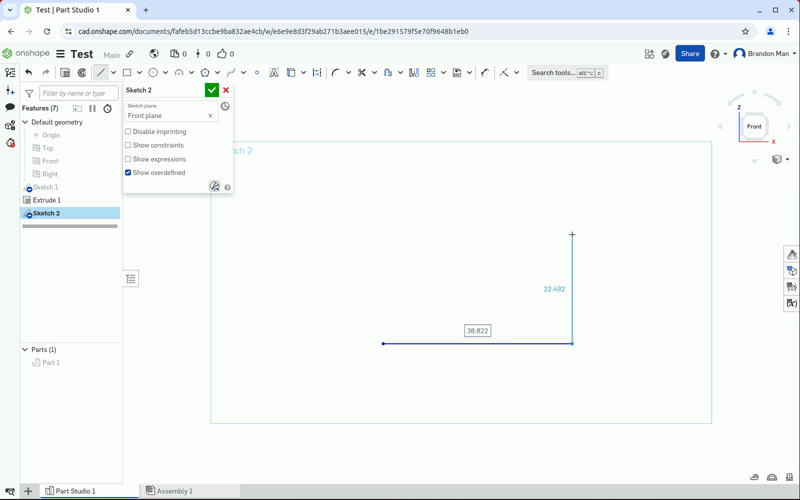
key_down(shift)
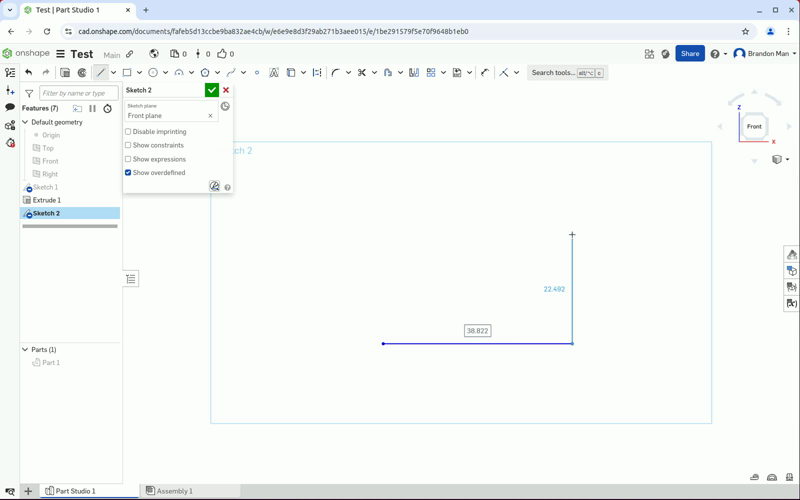
mouse_move(383, 234)
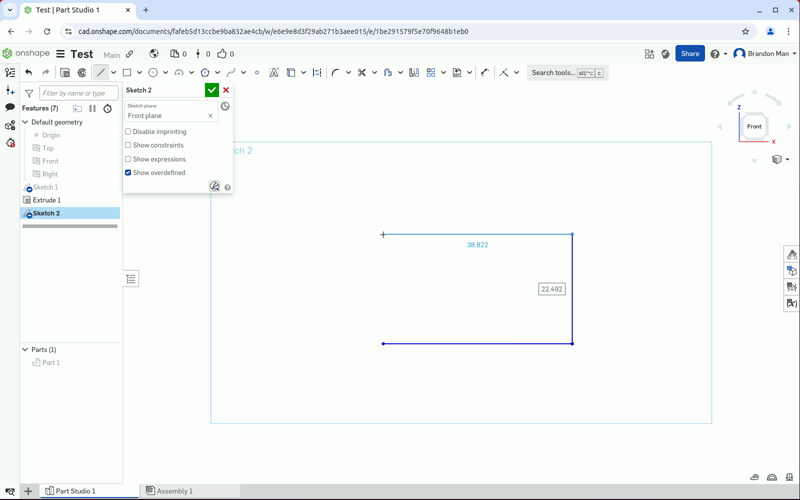
click(383, 234)
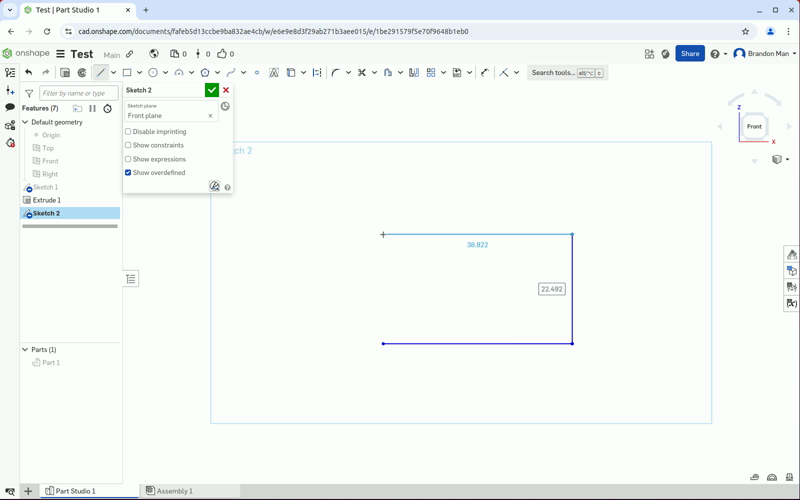
key_up(shift)
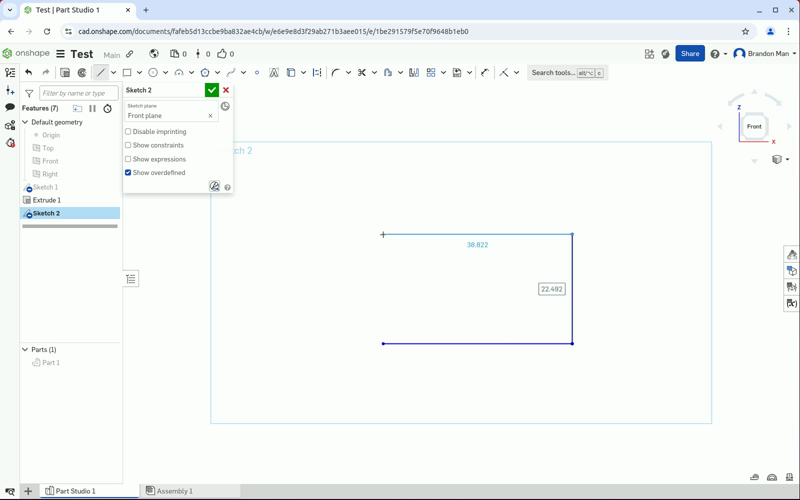
key_down(shift)
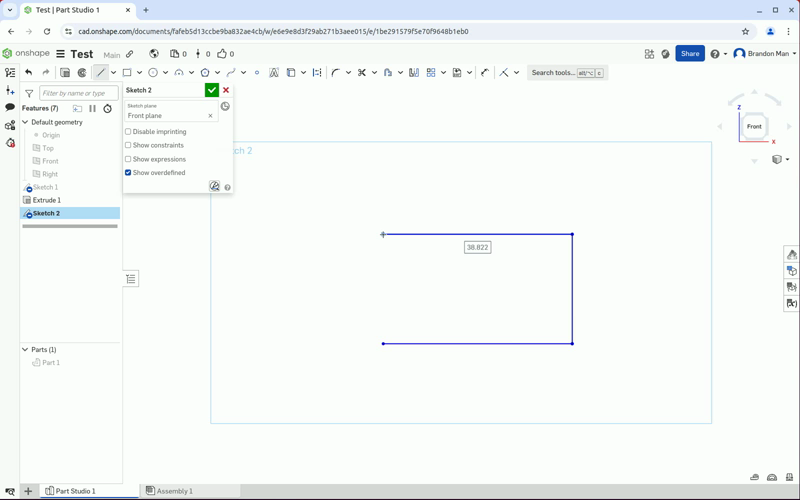
mouse_move(383, 343)
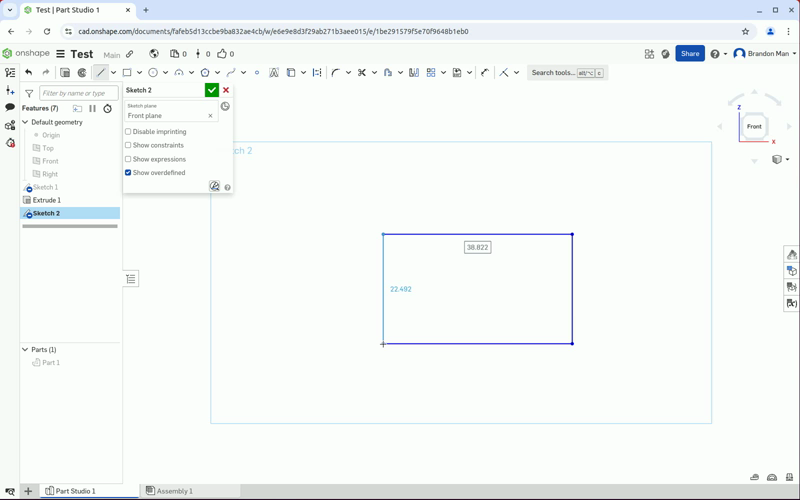
key_up(shift)
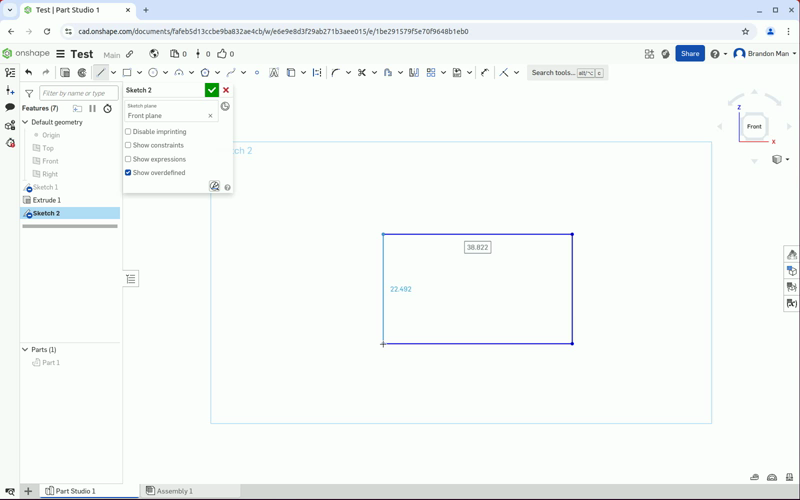
click(383, 343)
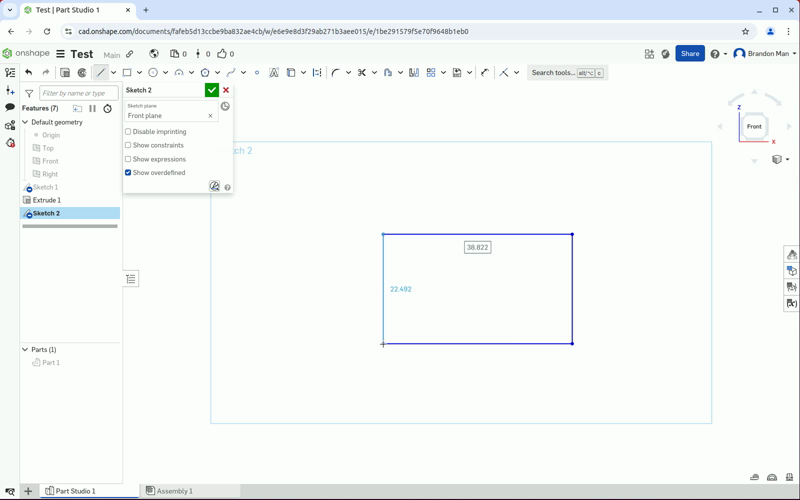
key(esc)
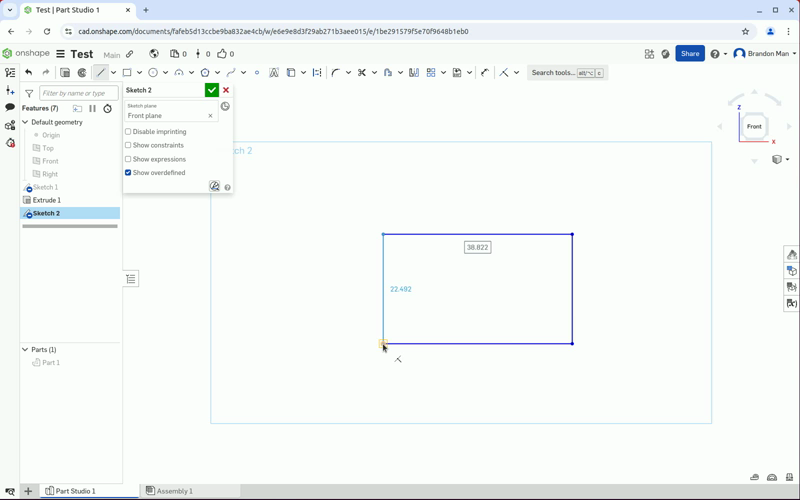
key(c)
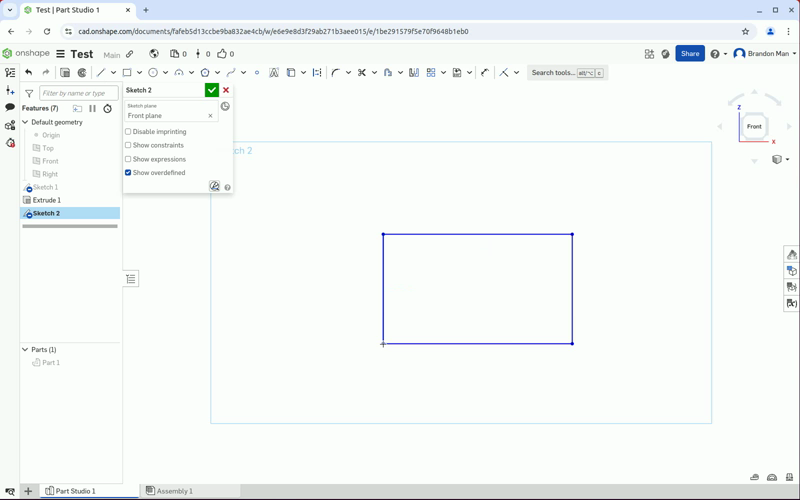
key_down(shift)
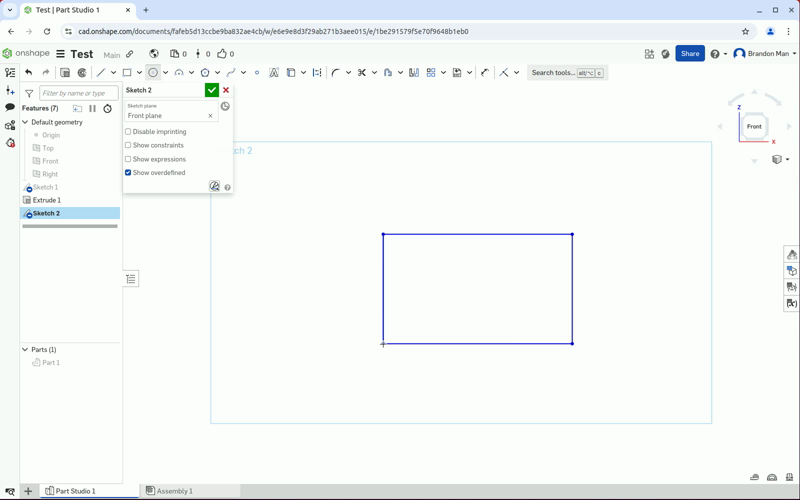
mouse_move(407, 282)
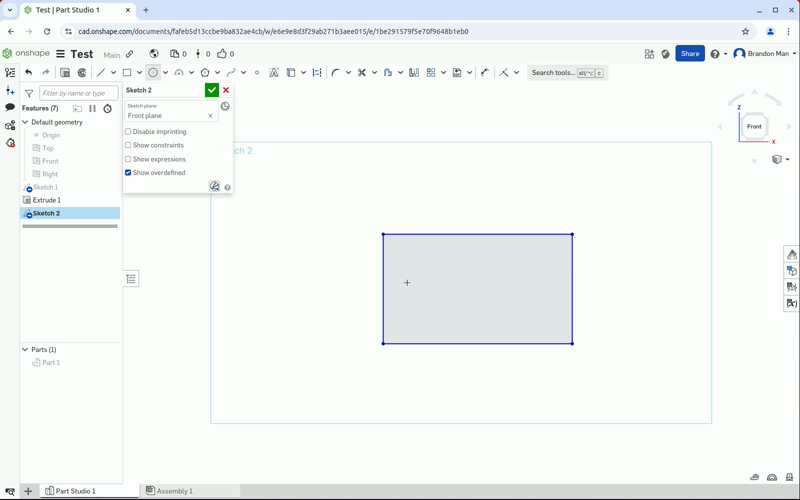
click(407, 282)
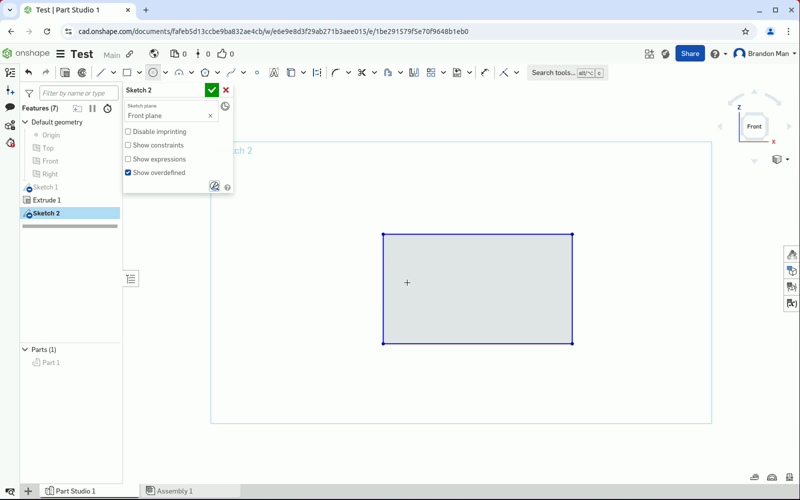
key_up(shift)
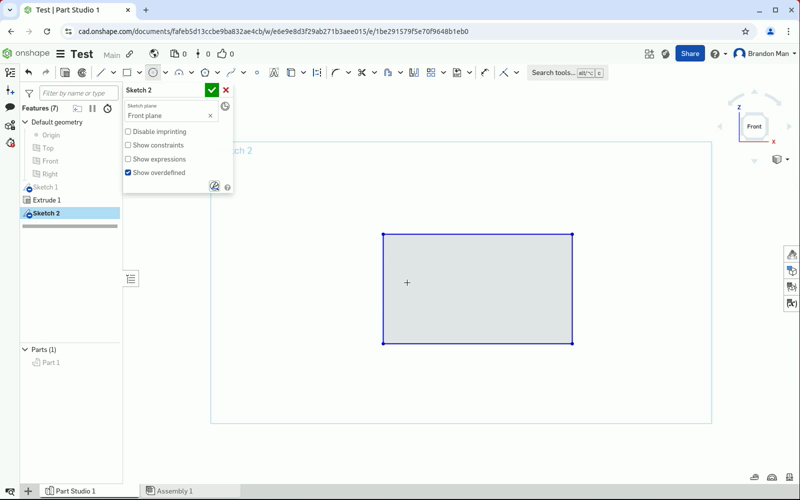
mouse_move(409, 282)
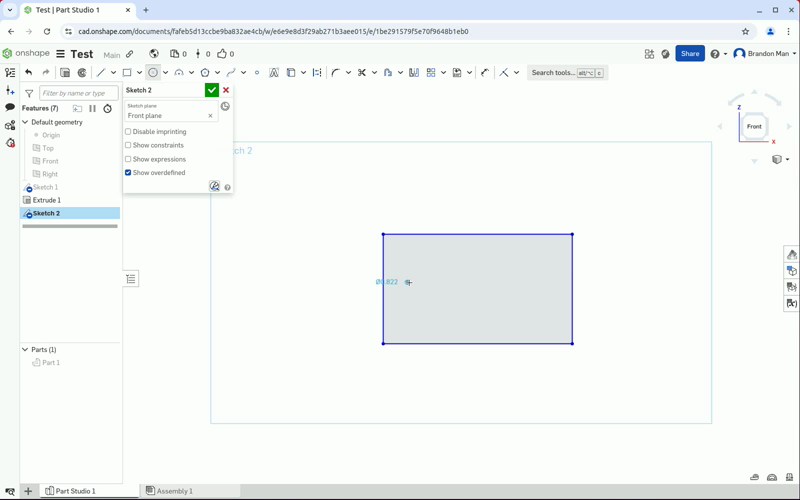
scroll(6)
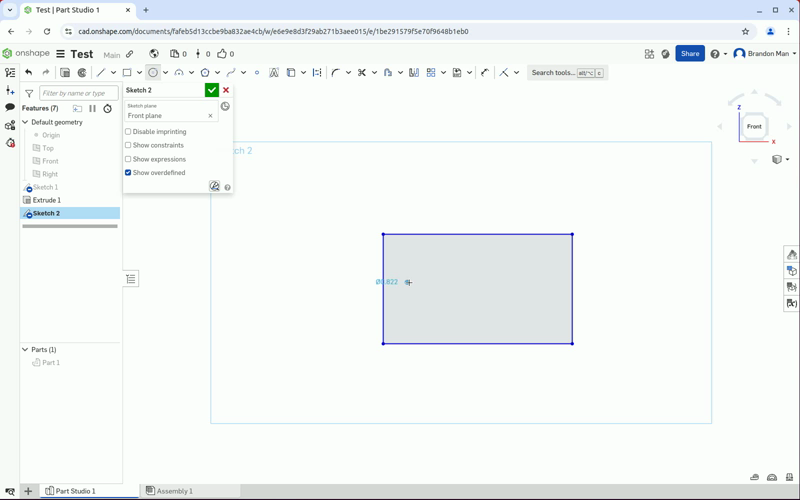
scroll(6)
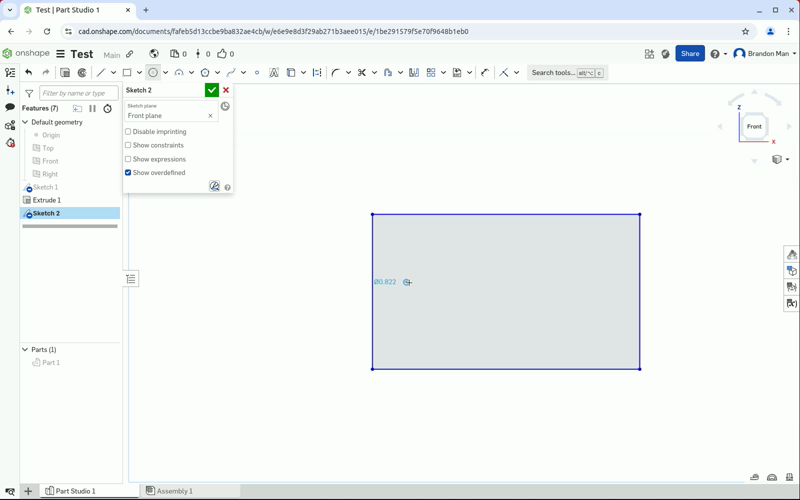
scroll(6)
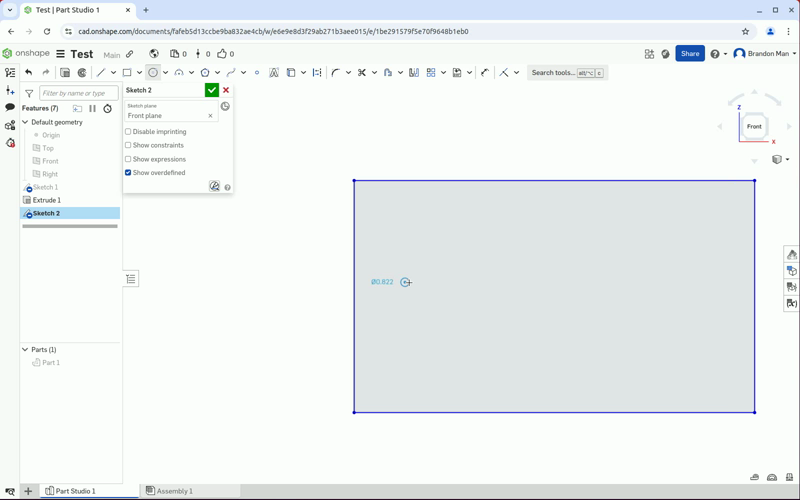
scroll(6)
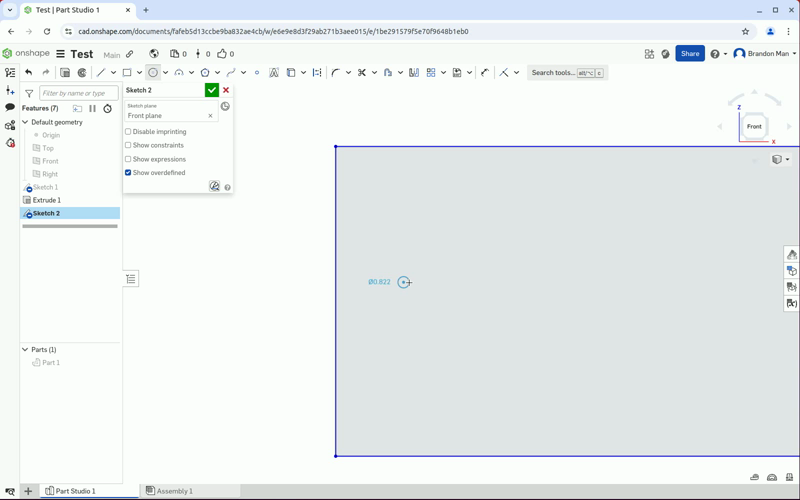
scroll(6)
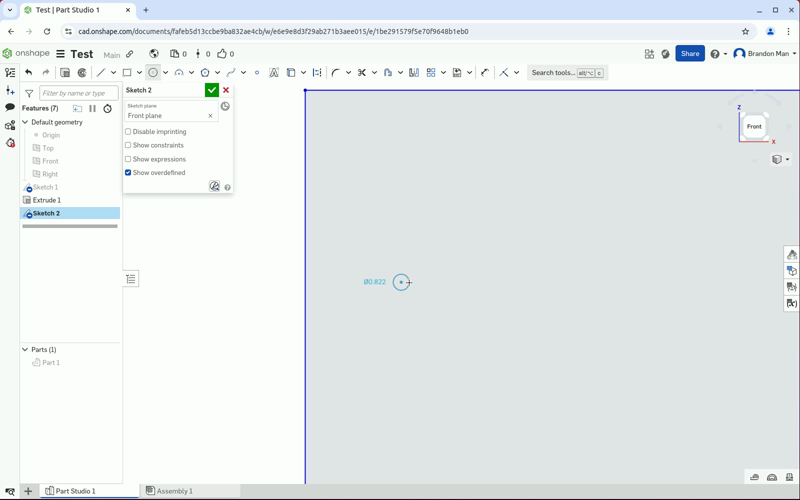
scroll(6)
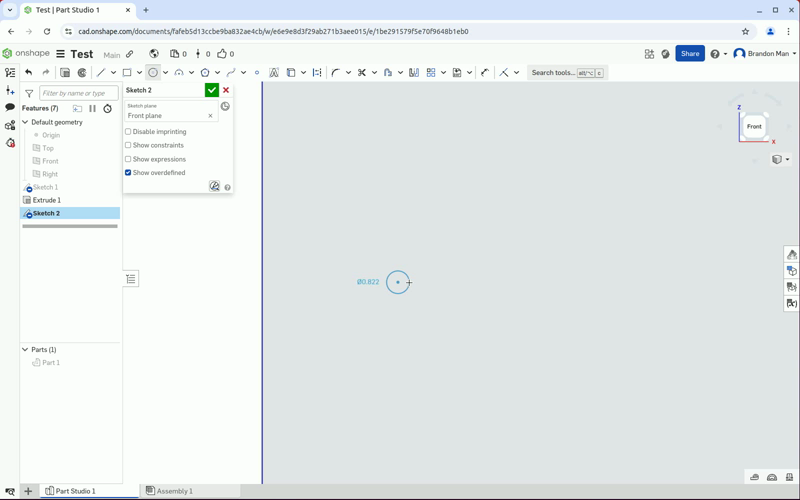
scroll(6)
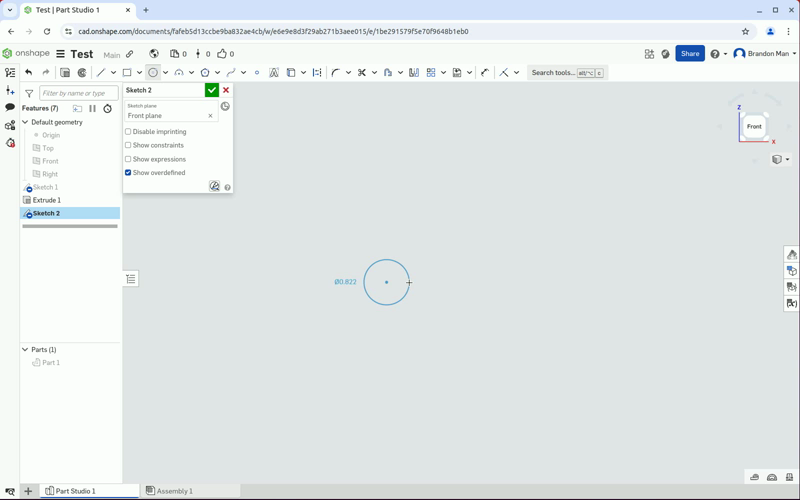
click(409, 282)
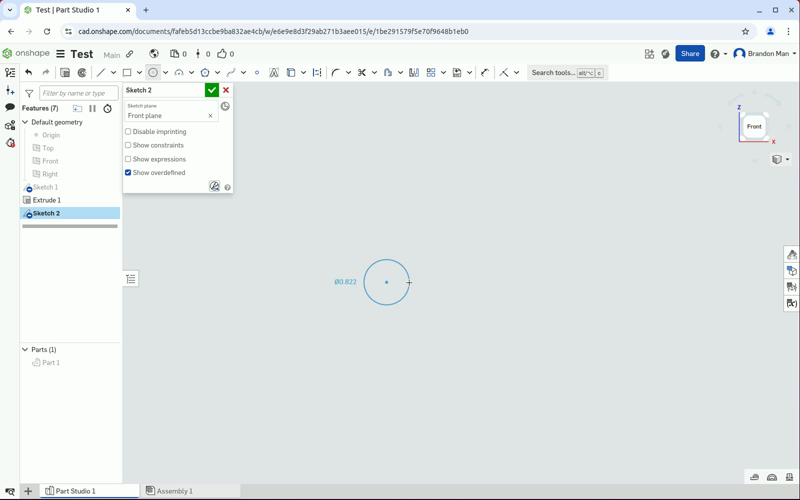
scroll(-6)
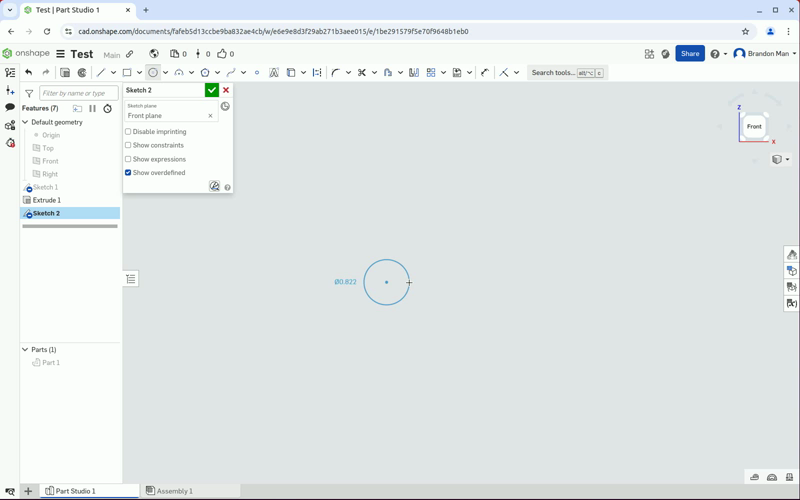
scroll(-6)
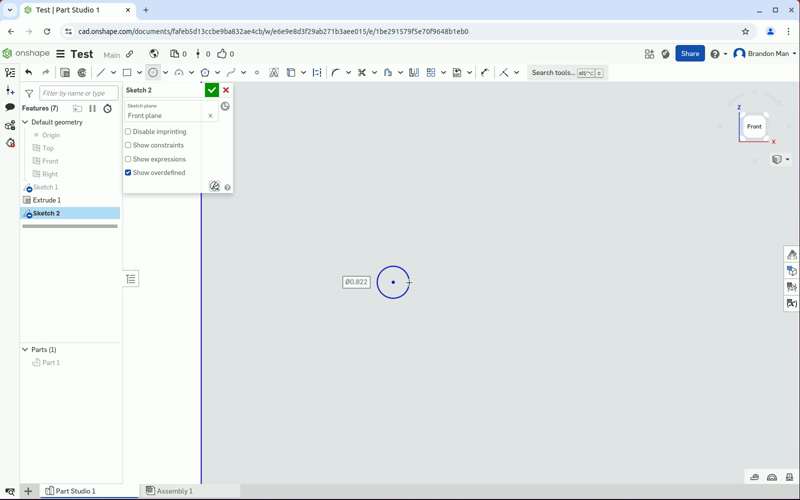
scroll(-6)
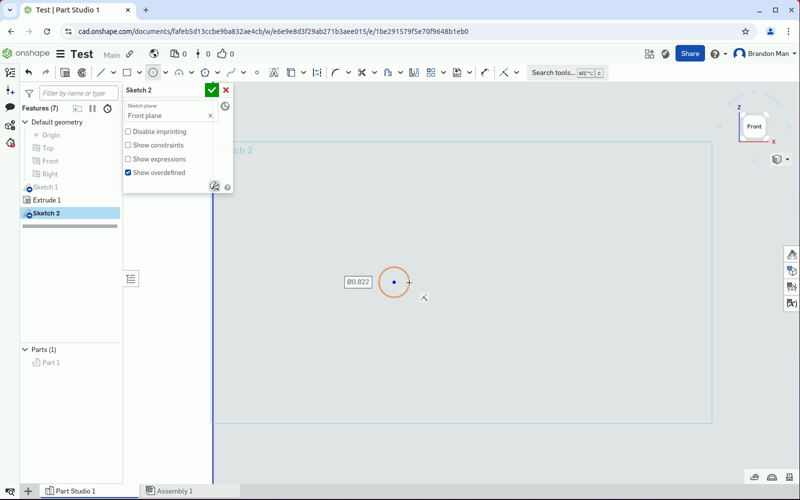
scroll(-6)
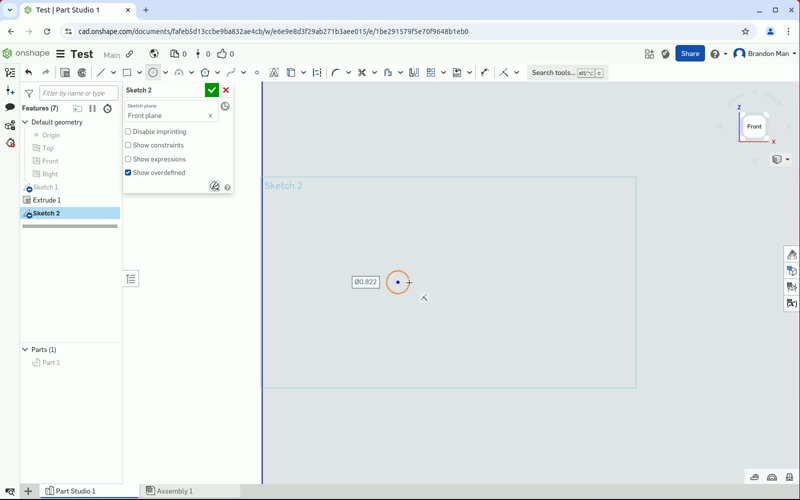
scroll(-6)
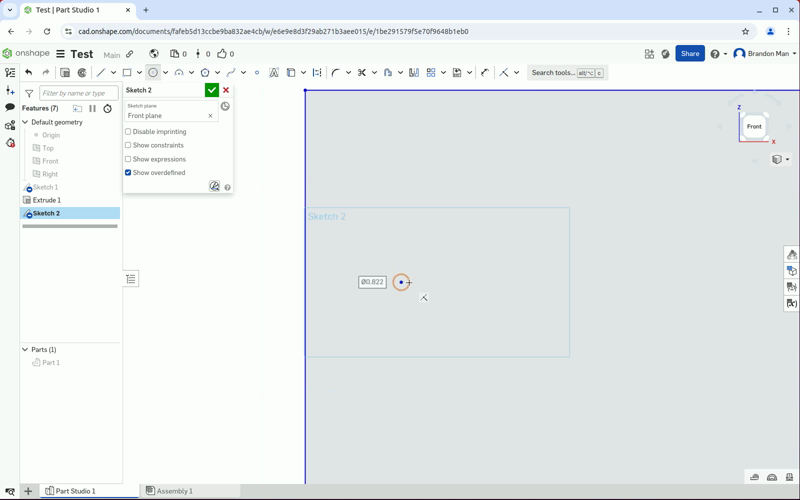
scroll(-6)
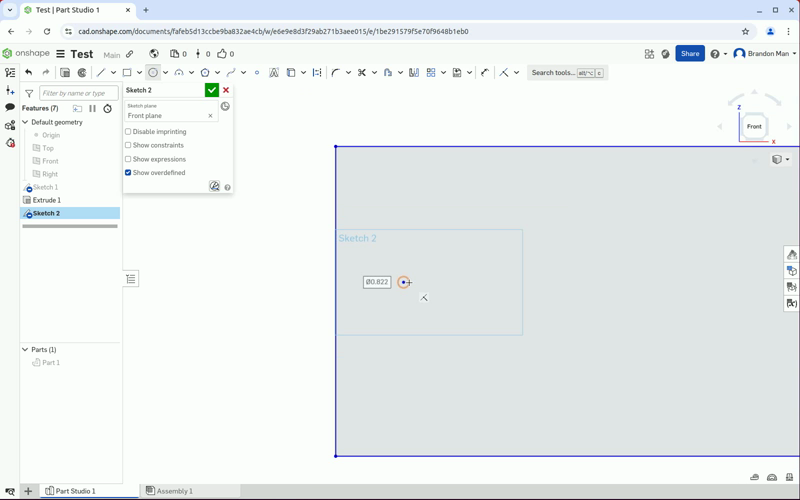
scroll(-6)
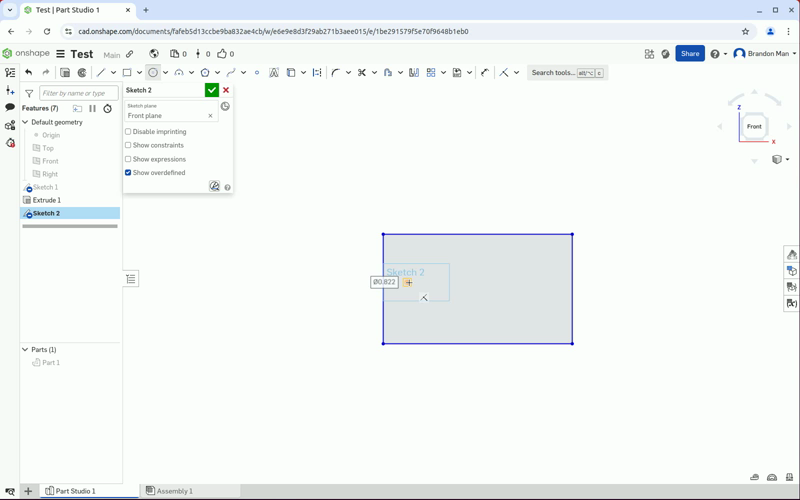
key(esc)
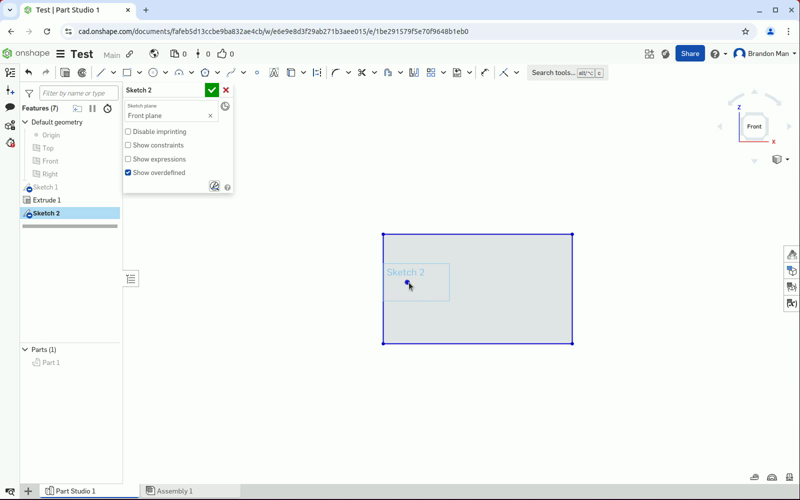
key(c)
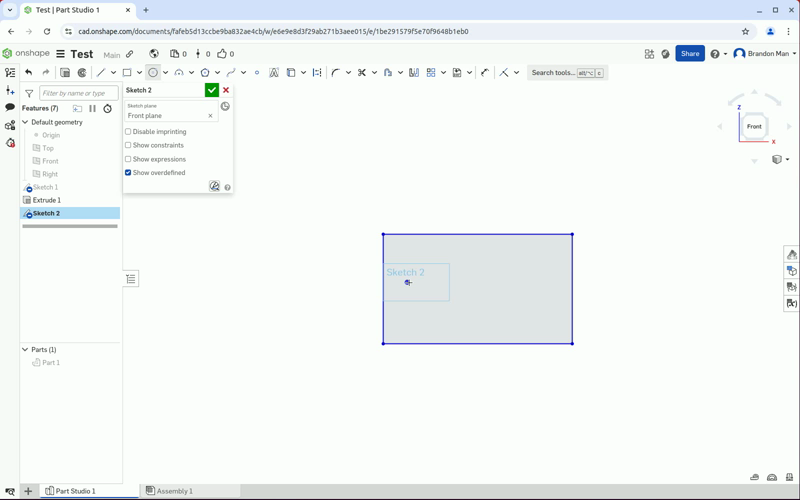
key_down(shift)
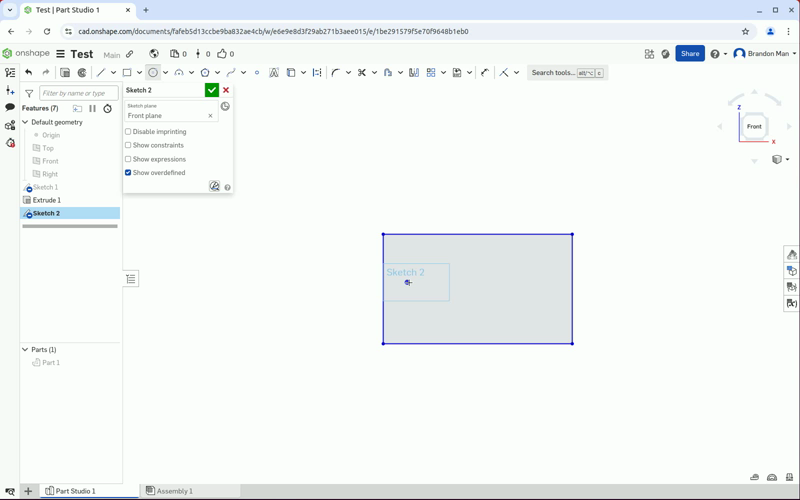
mouse_move(462, 282)
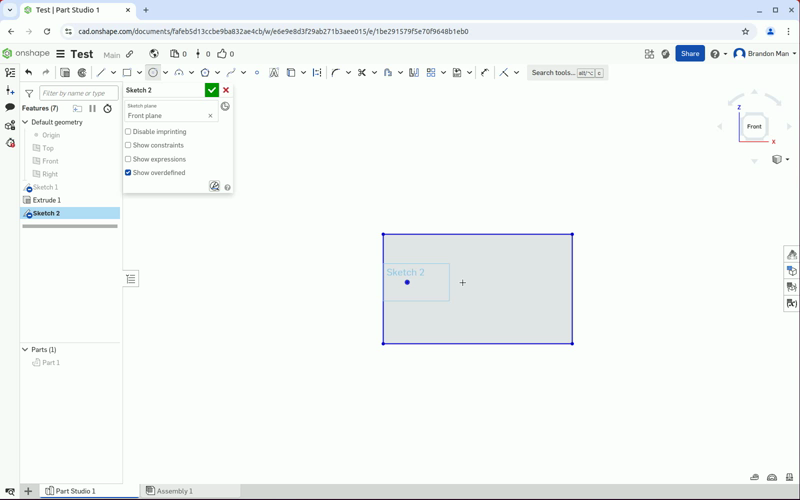
click(462, 282)
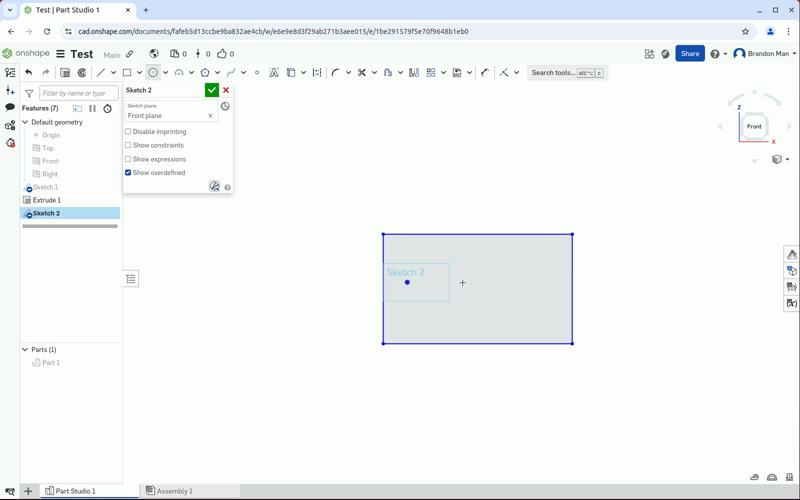
key_up(shift)
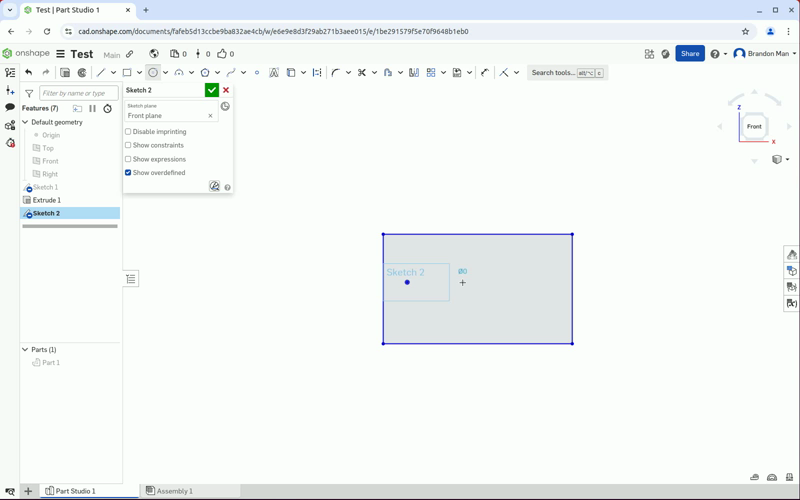
mouse_move(464, 282)
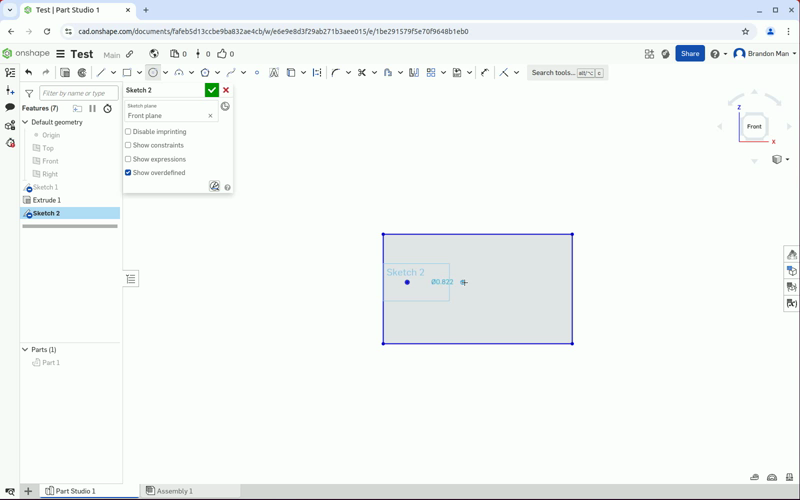
scroll(6)
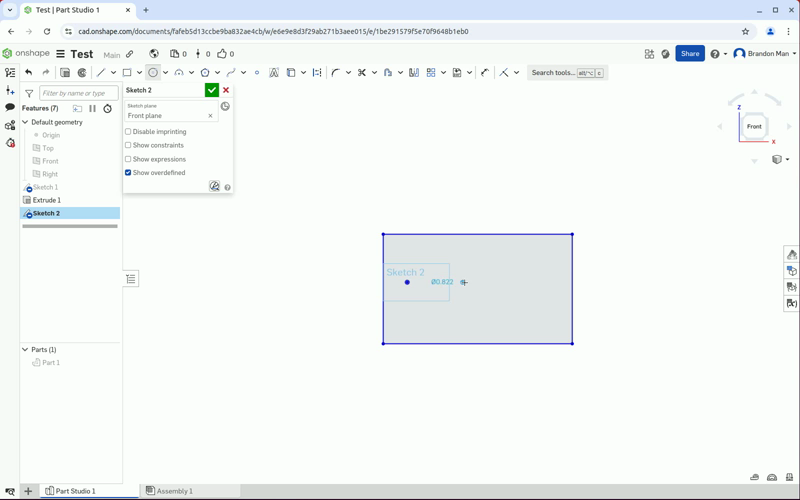
scroll(6)
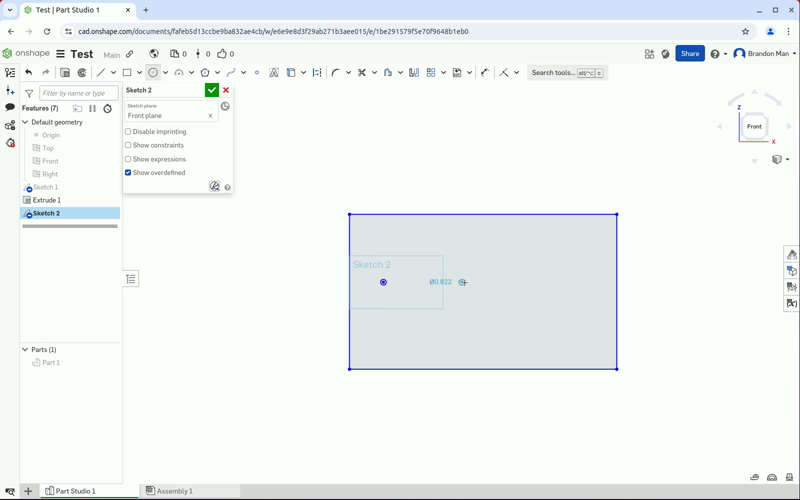
scroll(6)
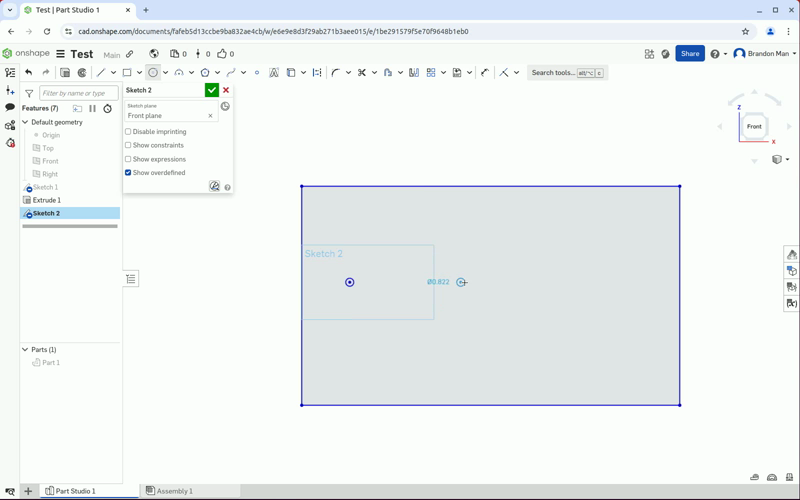
scroll(6)
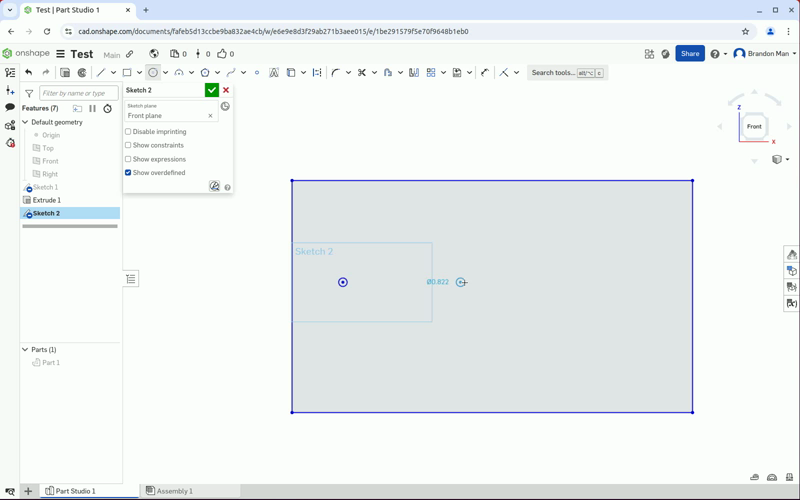
scroll(6)
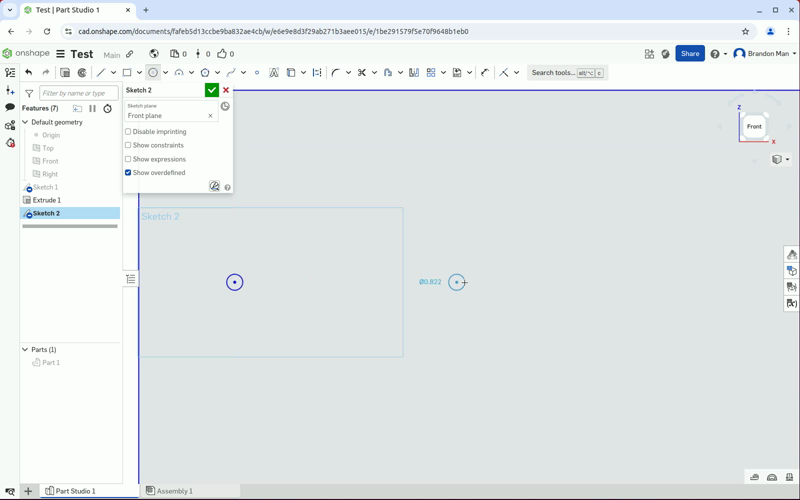
scroll(6)
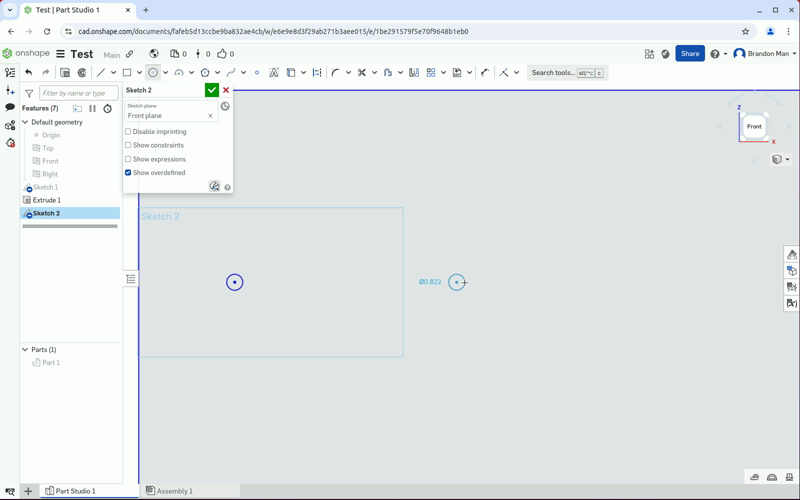
scroll(6)
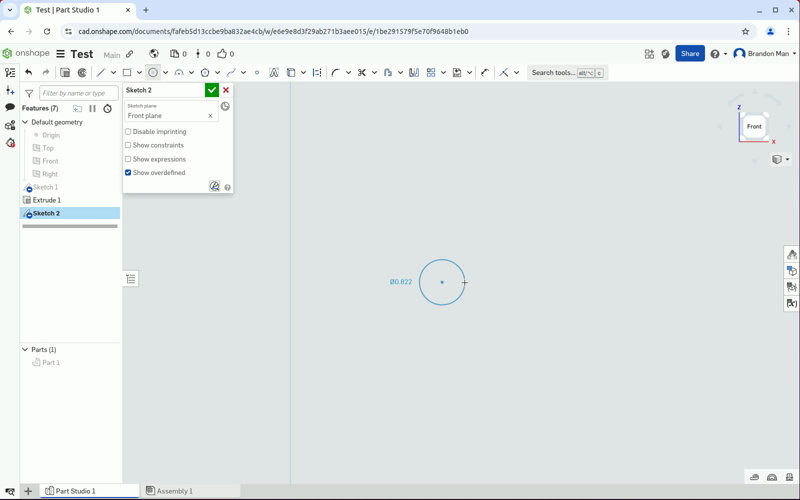
click(464, 282)
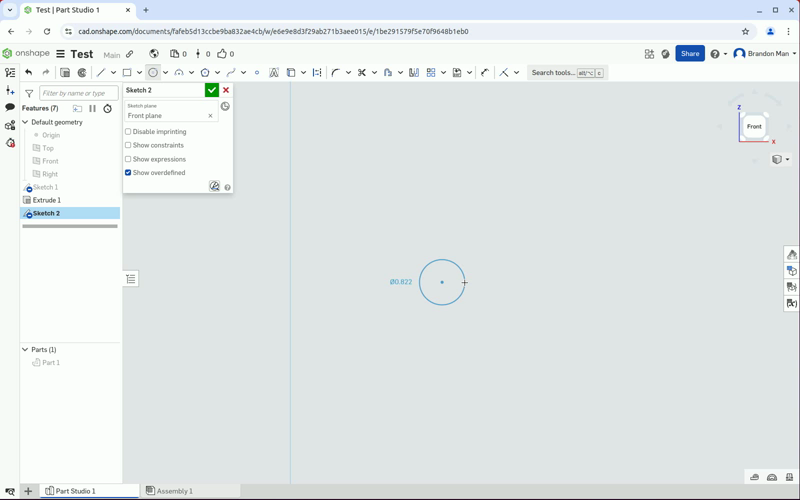
scroll(-6)
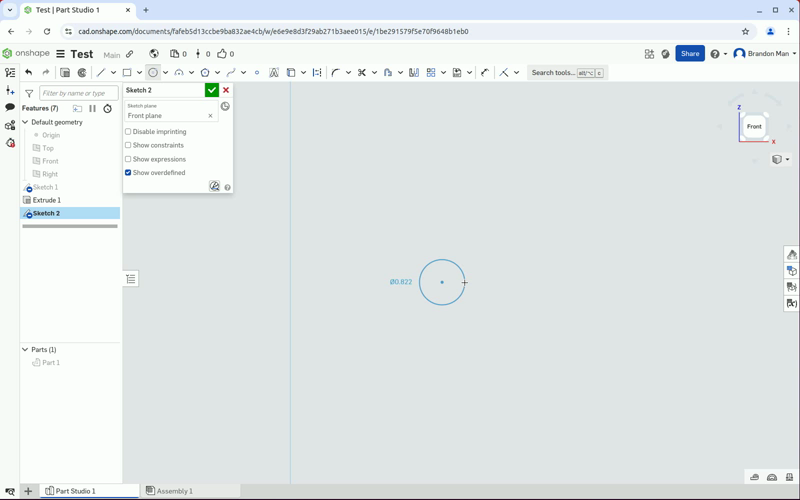
scroll(-6)
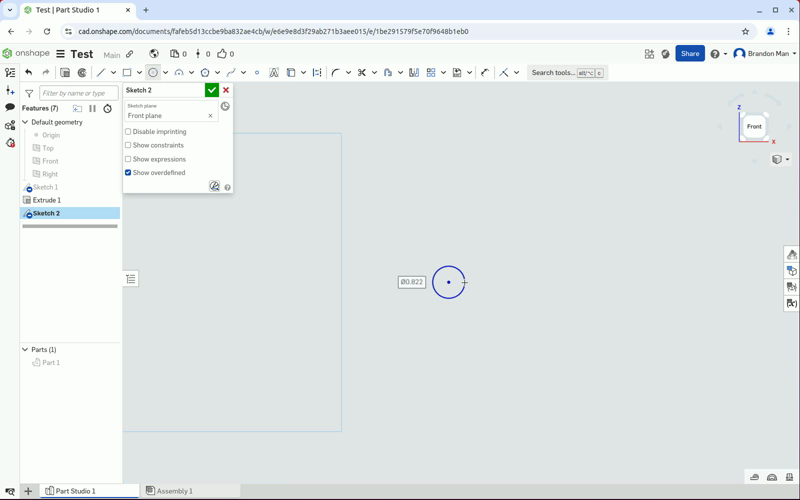
scroll(-6)
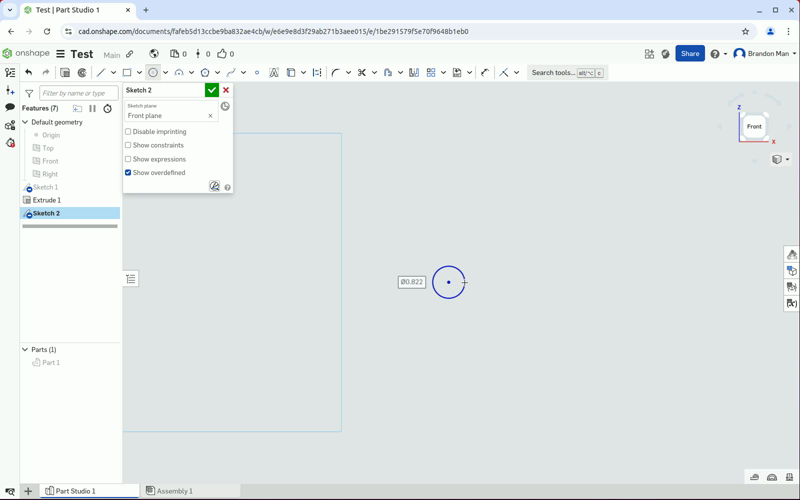
scroll(-6)
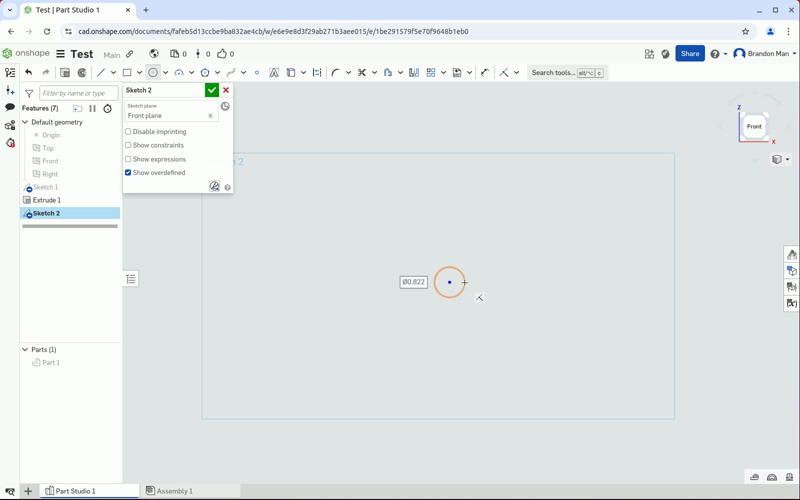
scroll(-6)
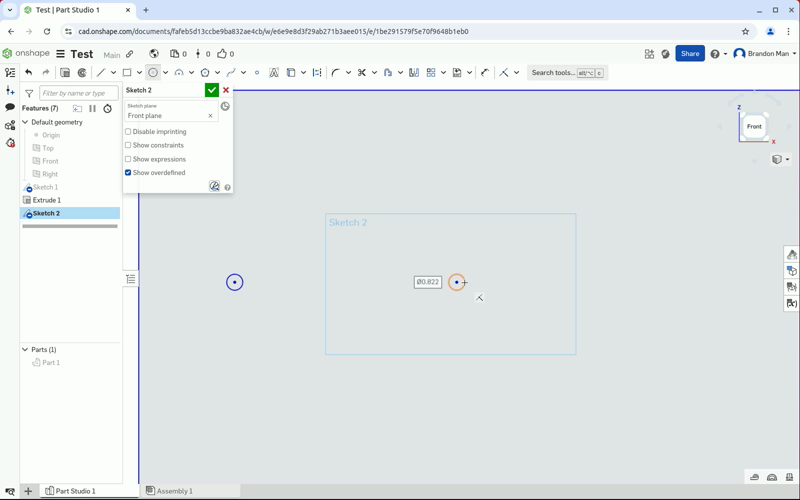
scroll(-6)
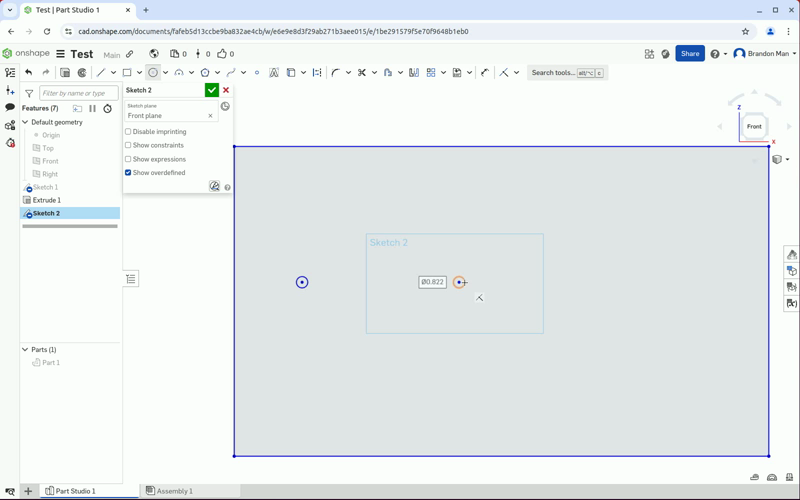
scroll(-6)
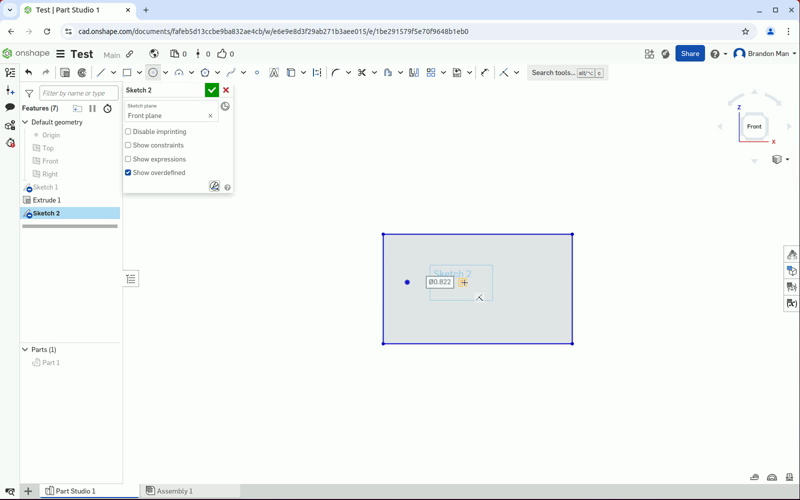
key(esc)
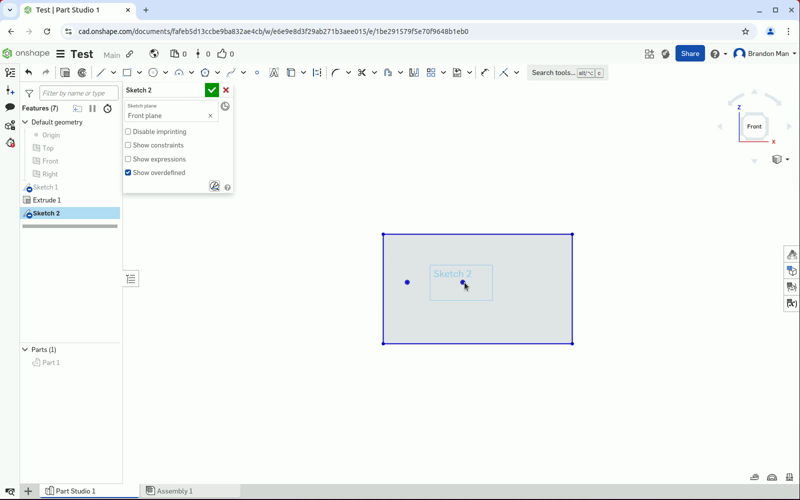
key(c)
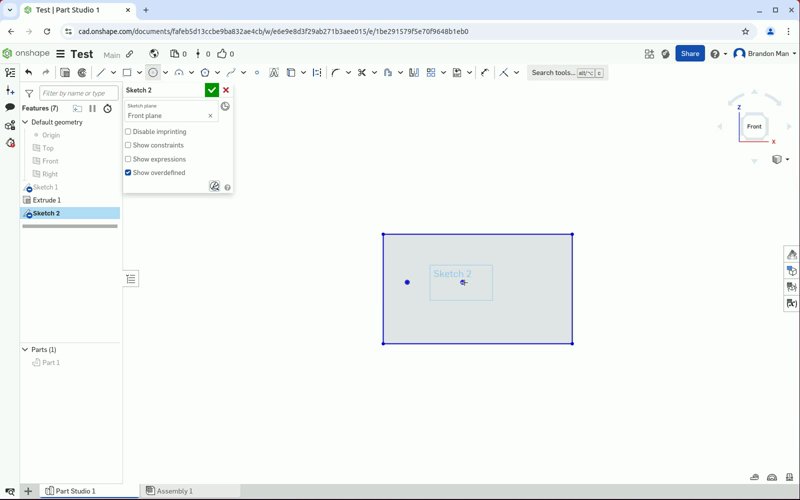
key_down(shift)
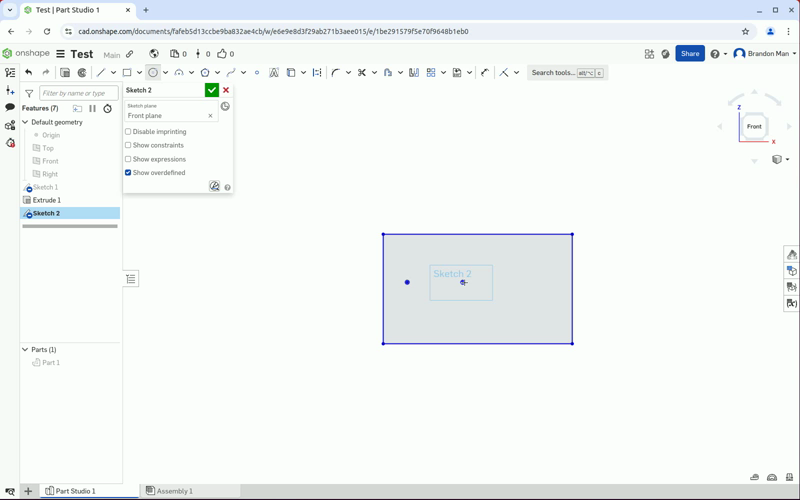
mouse_move(508, 282)
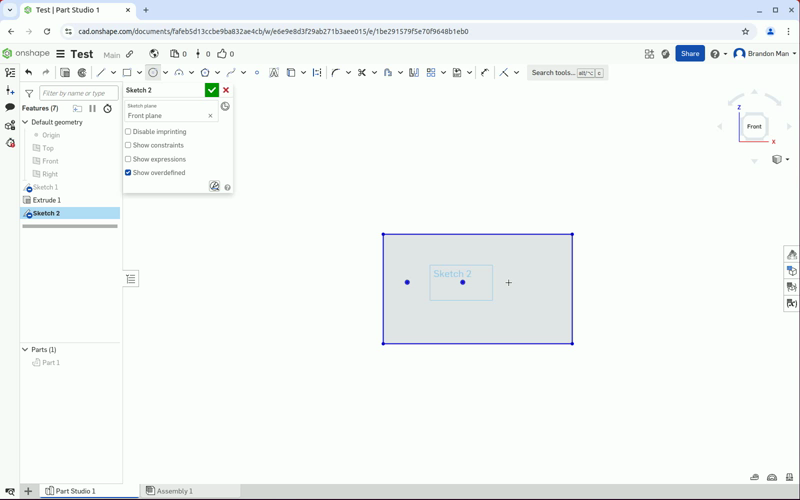
click(508, 282)
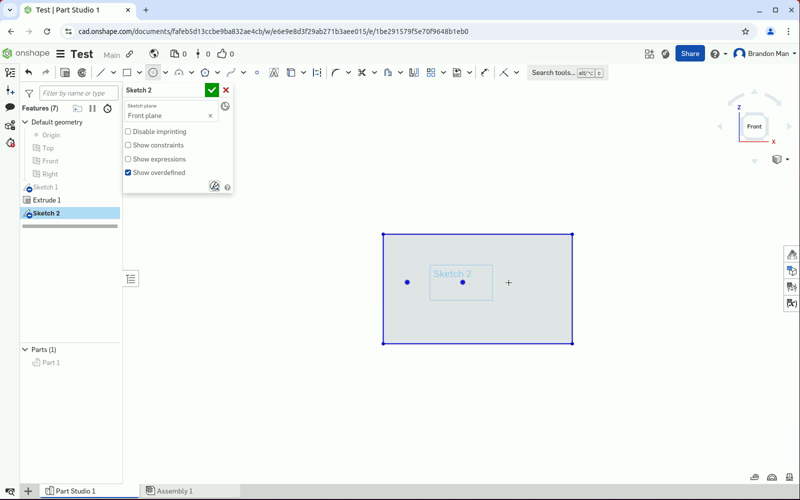
key_up(shift)
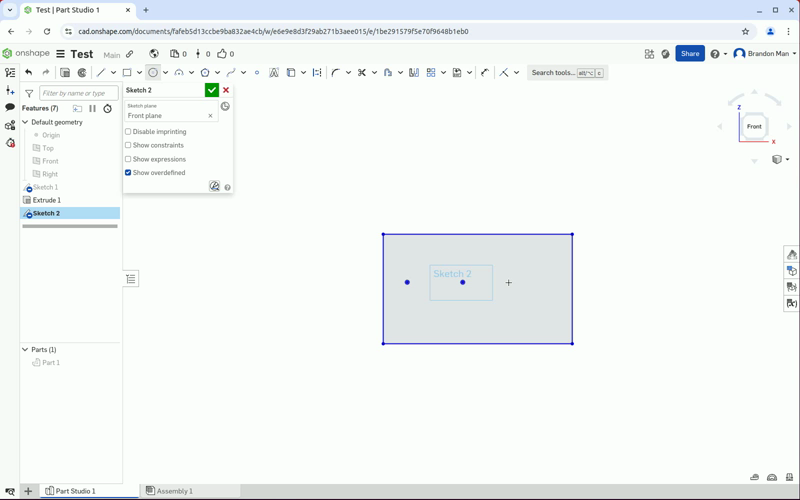
mouse_move(510, 282)
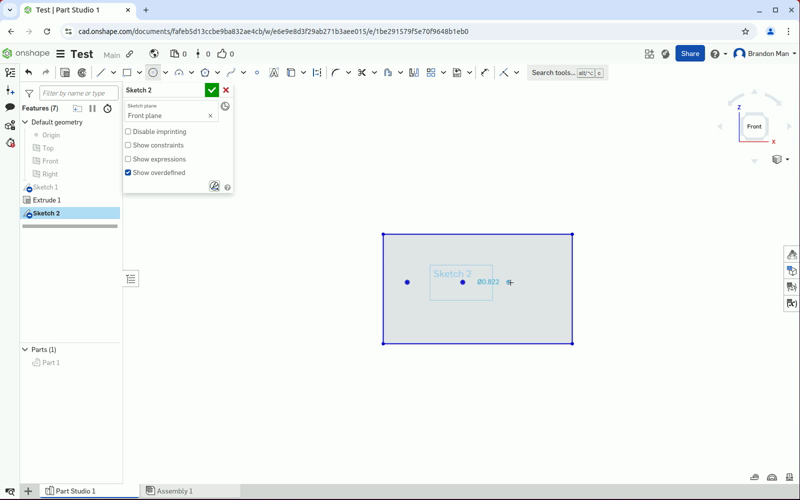
scroll(6)
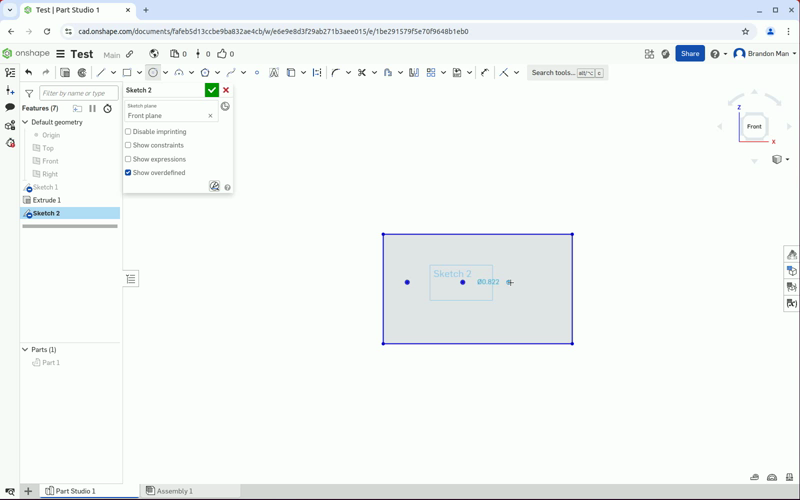
scroll(6)
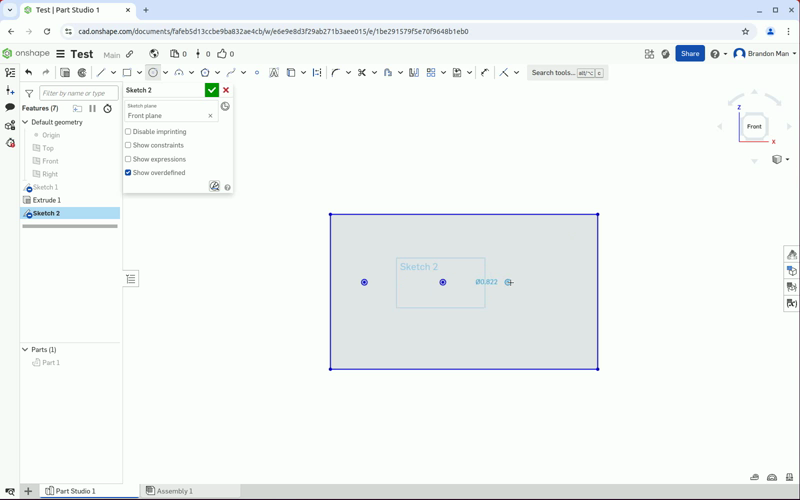
scroll(6)
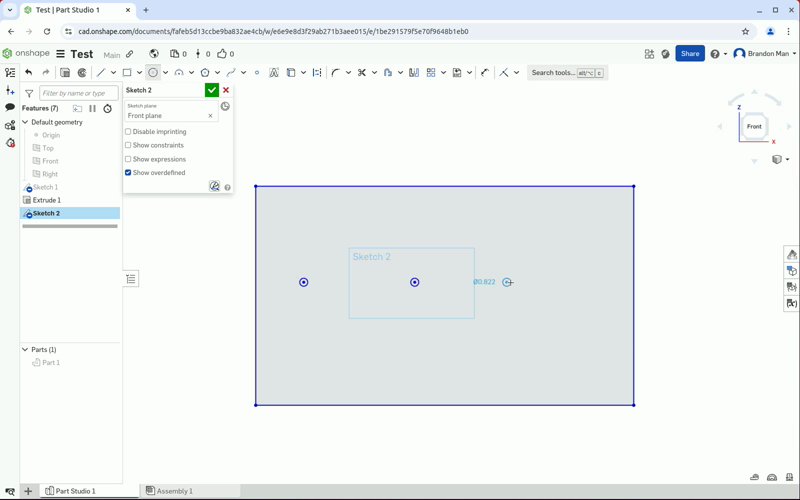
scroll(6)
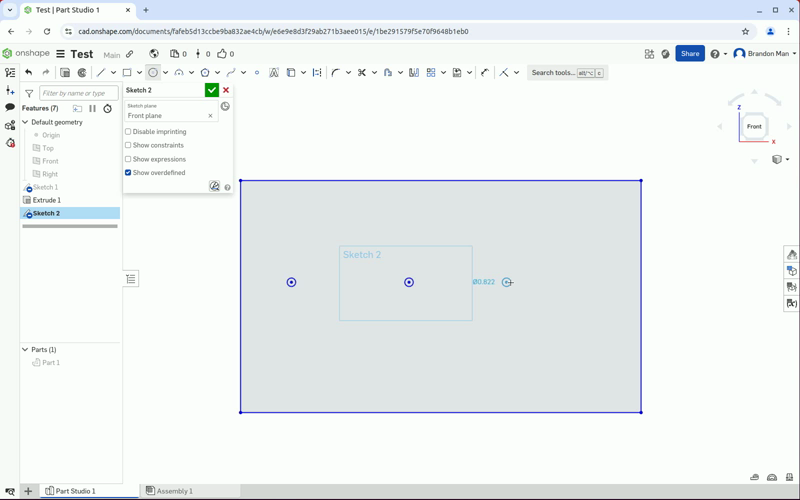
scroll(6)
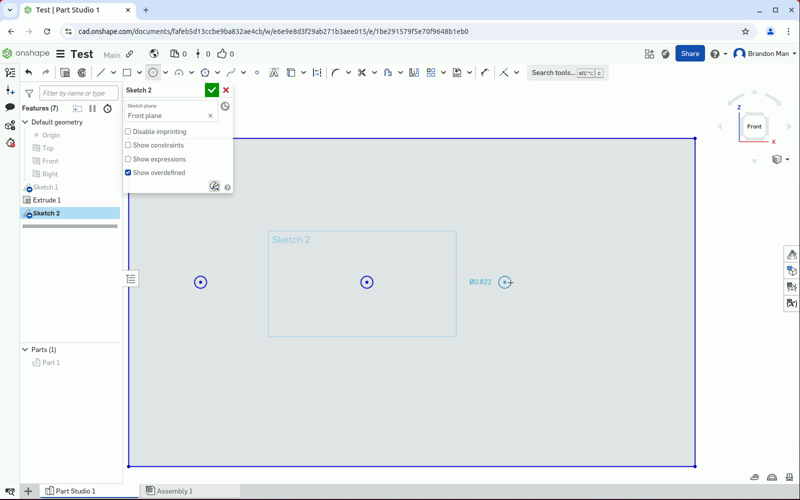
scroll(6)
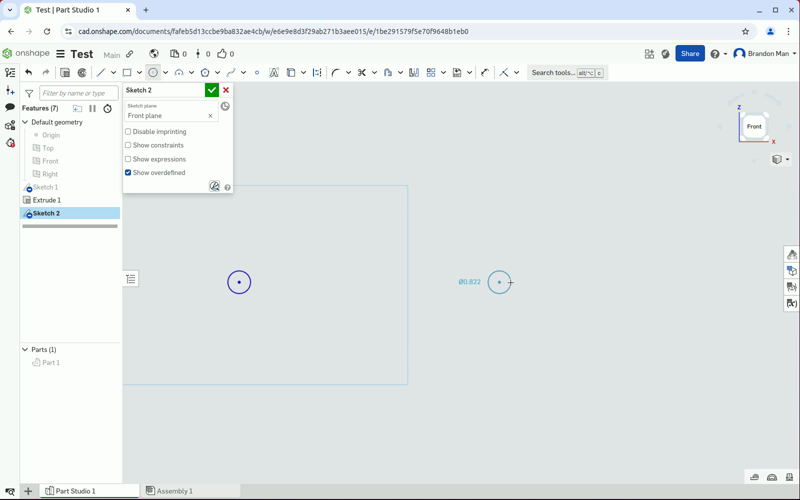
scroll(6)
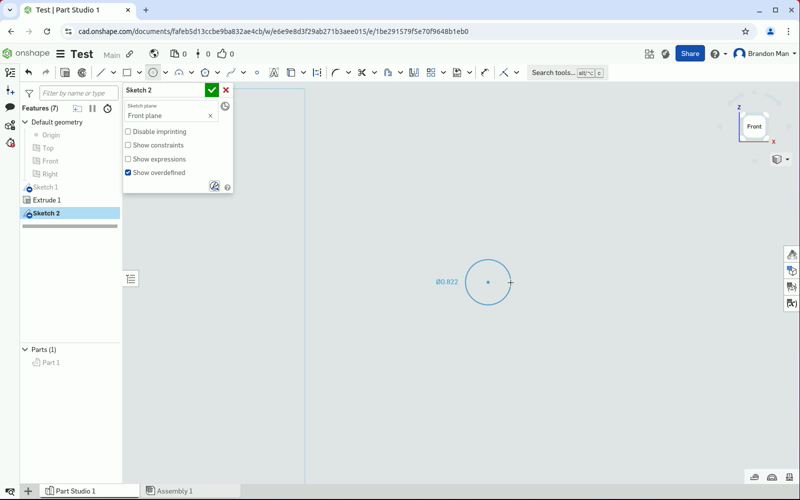
click(510, 282)
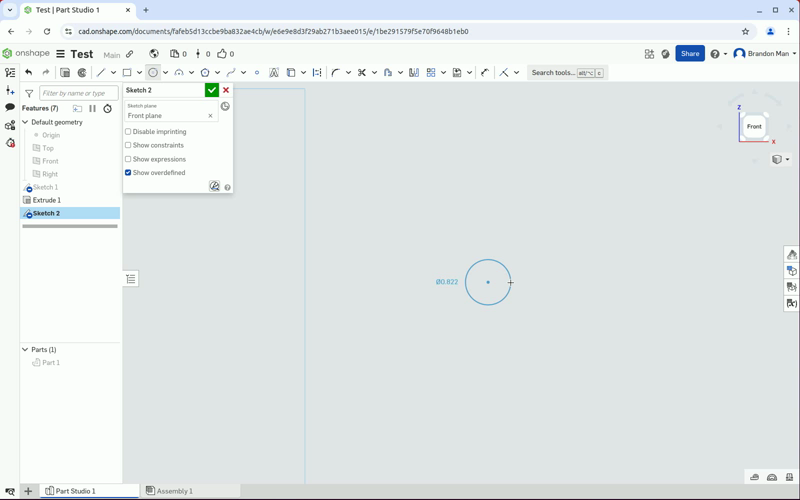
scroll(-6)
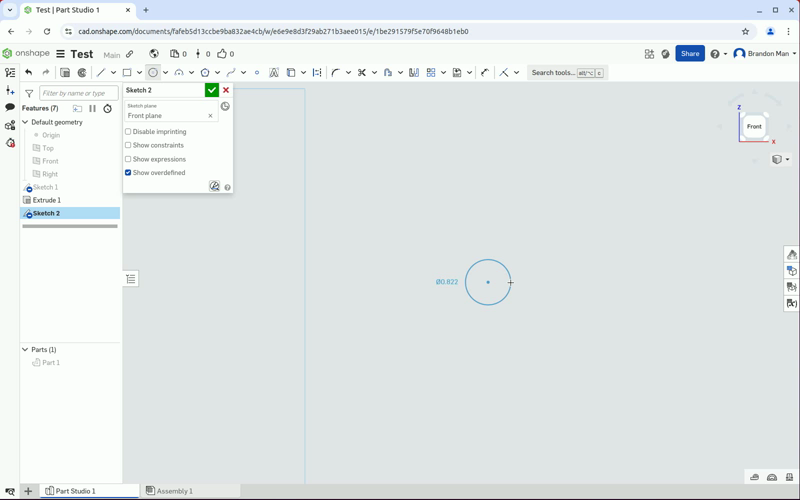
scroll(-6)
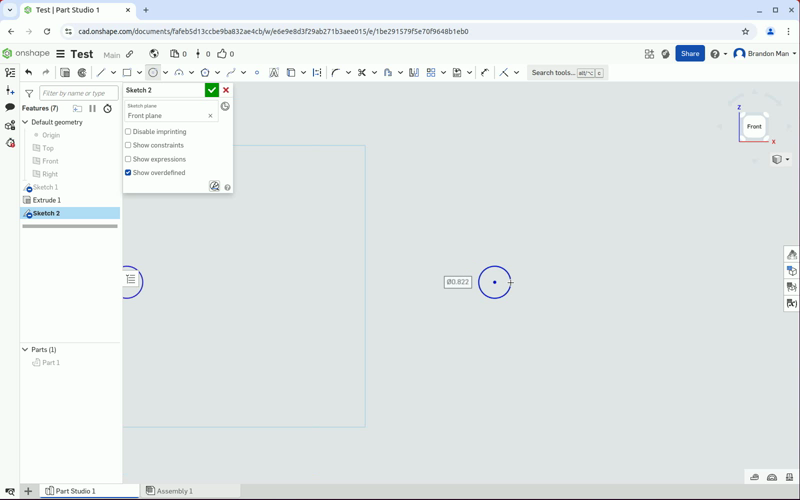
scroll(-6)
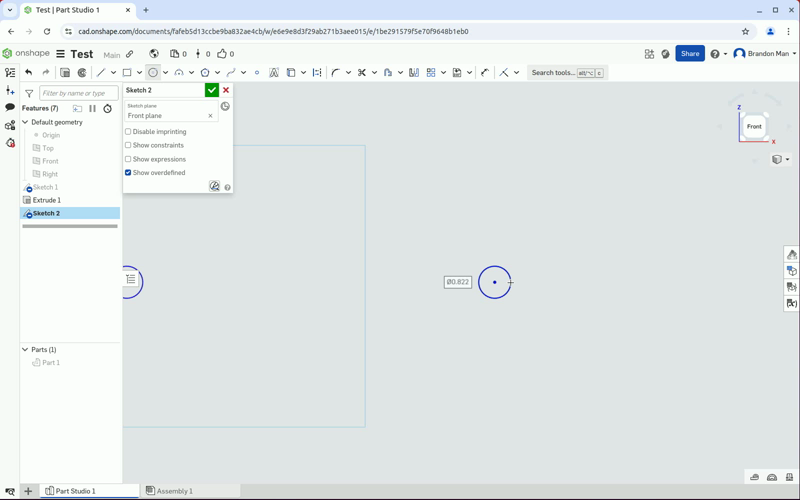
scroll(-6)
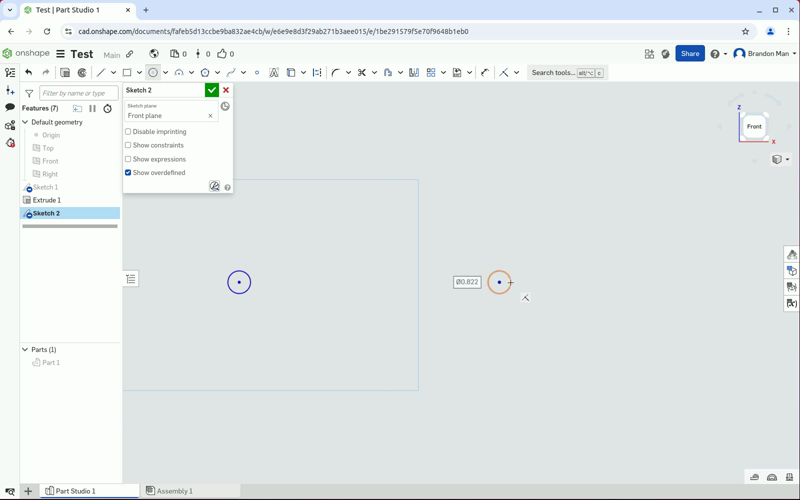
scroll(-6)
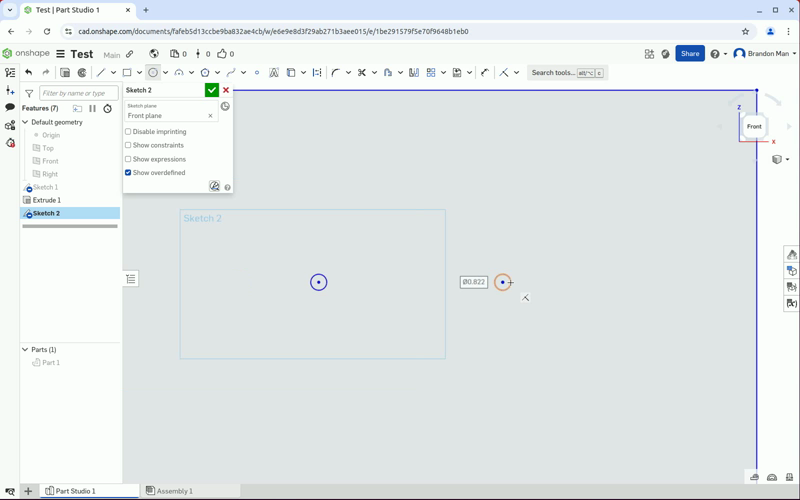
scroll(-6)
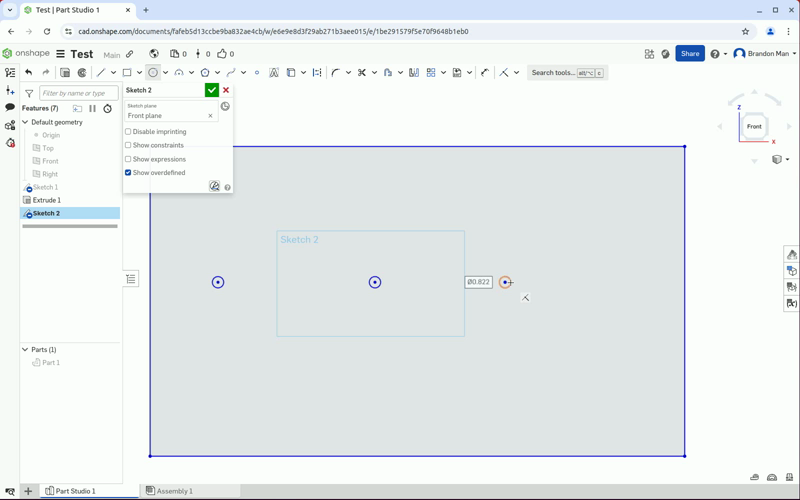
scroll(-6)
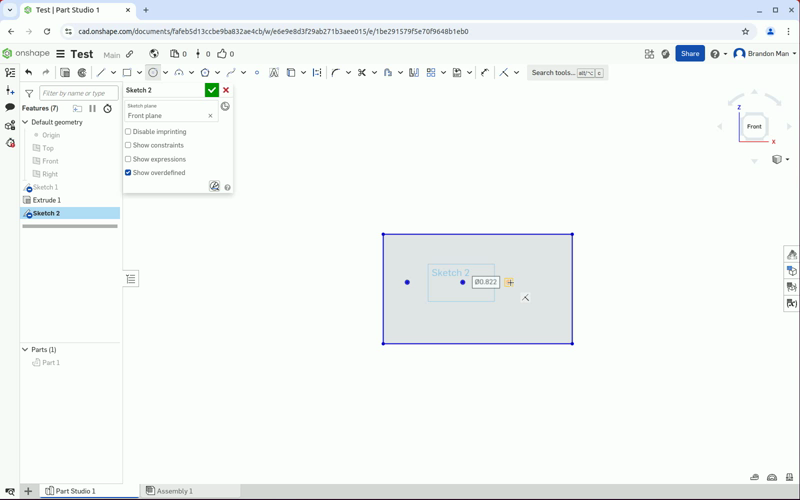
key(esc)
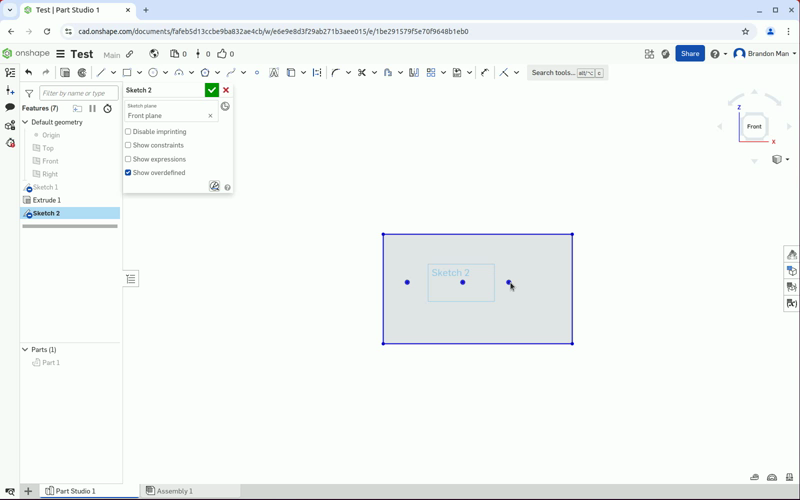
mouse_move(558, 257)
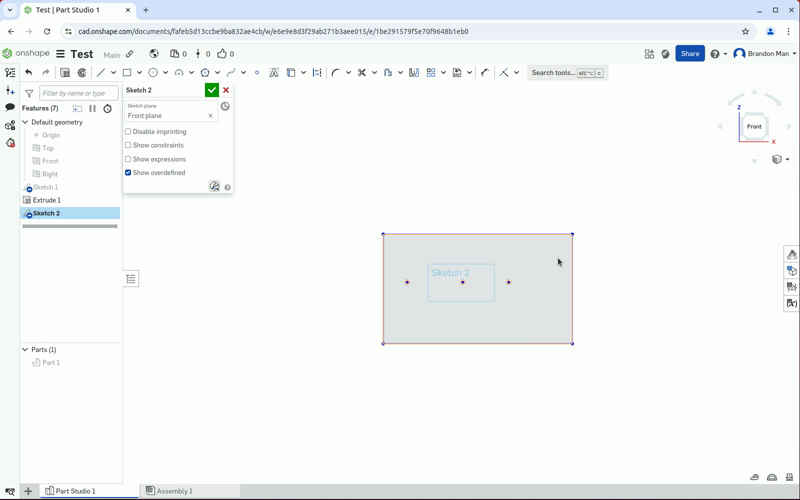
click(558, 257)
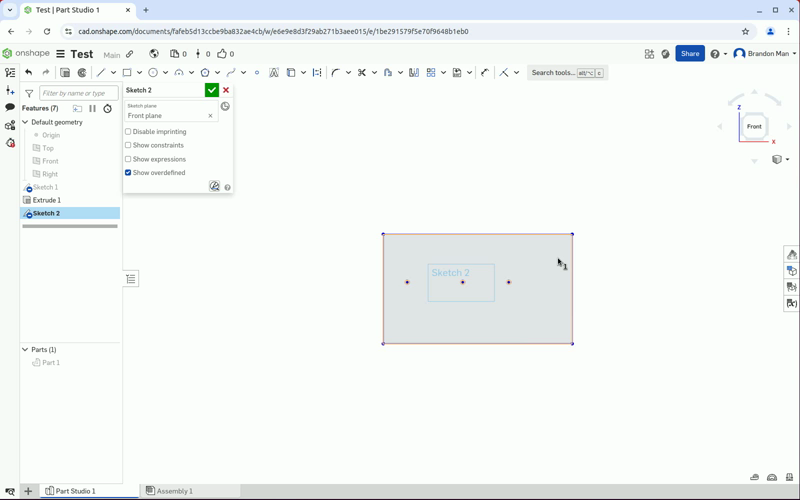
mouse_move(73, 352)
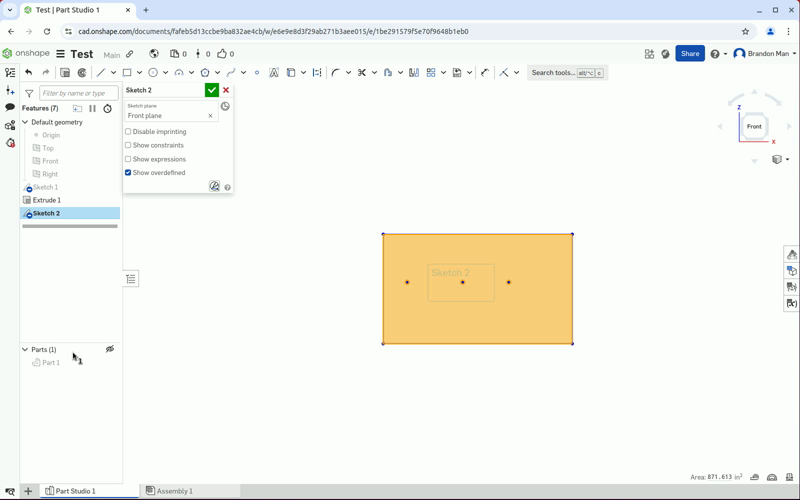
key(shift+y)
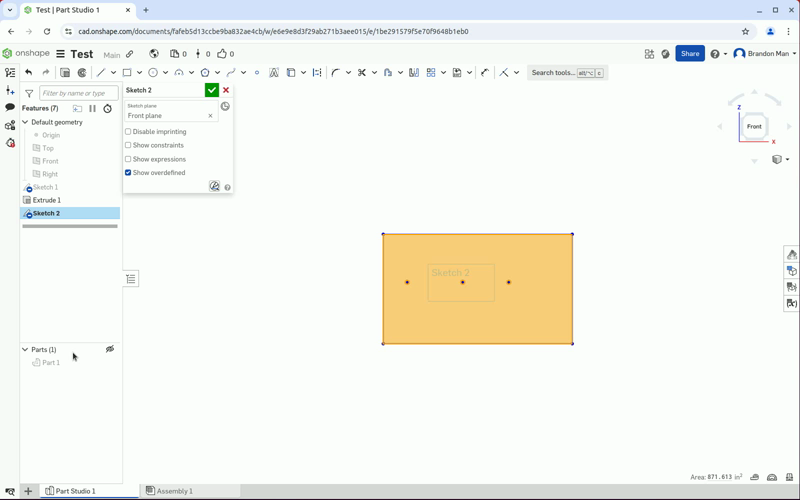
key(shift+e)
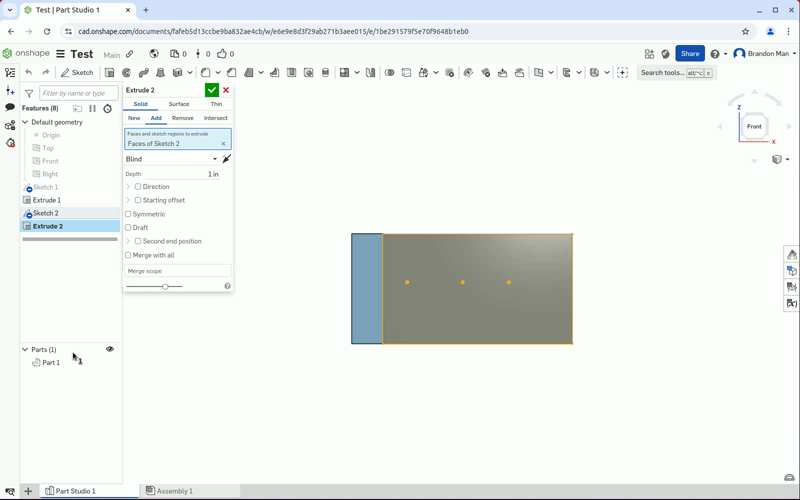
mouse_move(143, 106)
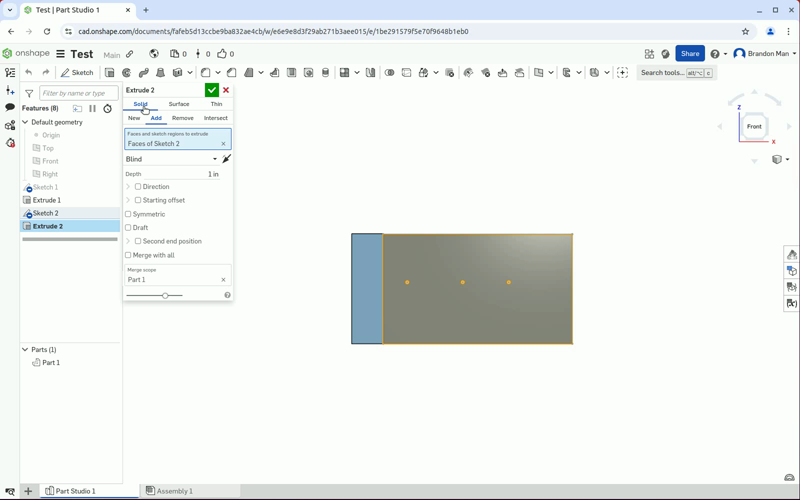
click(143, 106)
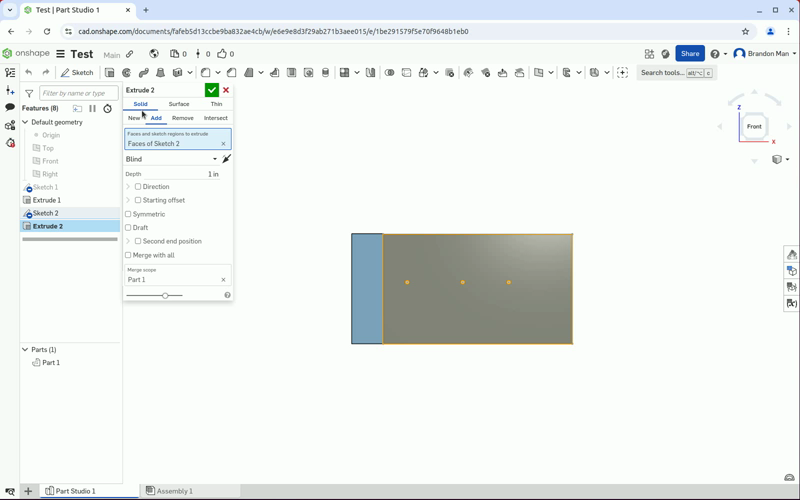
mouse_move(137, 120)
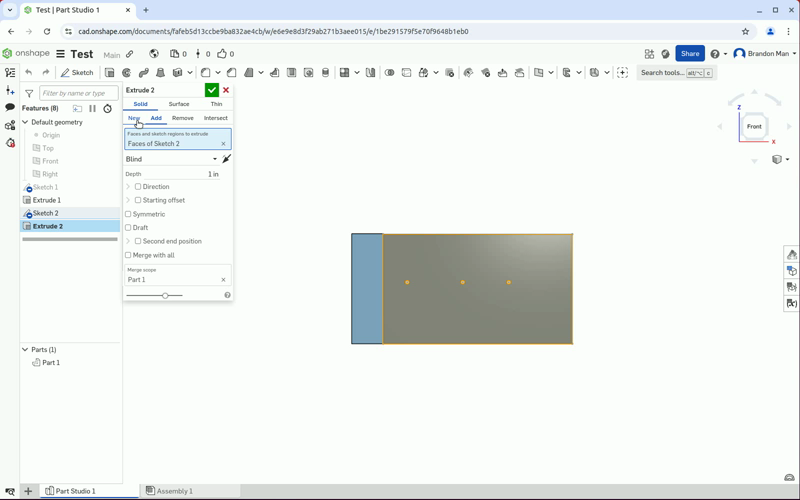
click(137, 120)
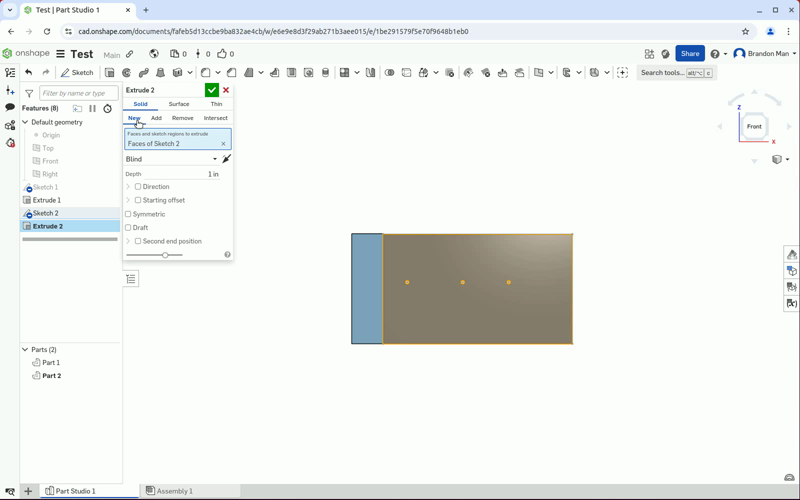
key(tab, 4)
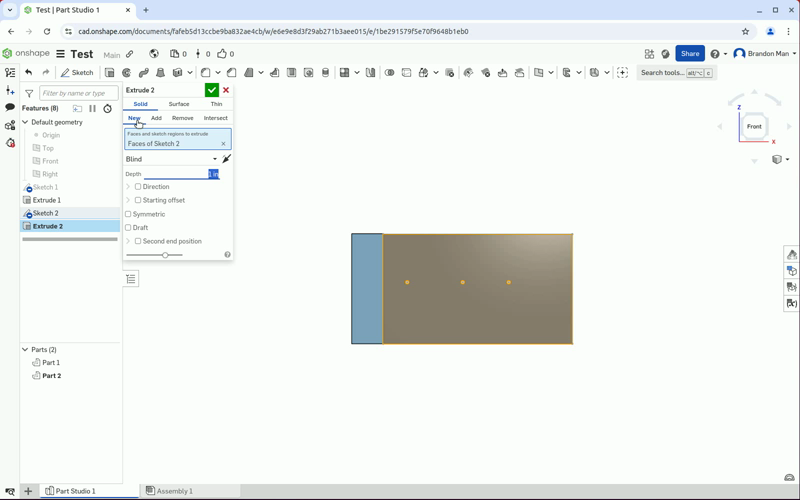
text(3.851)
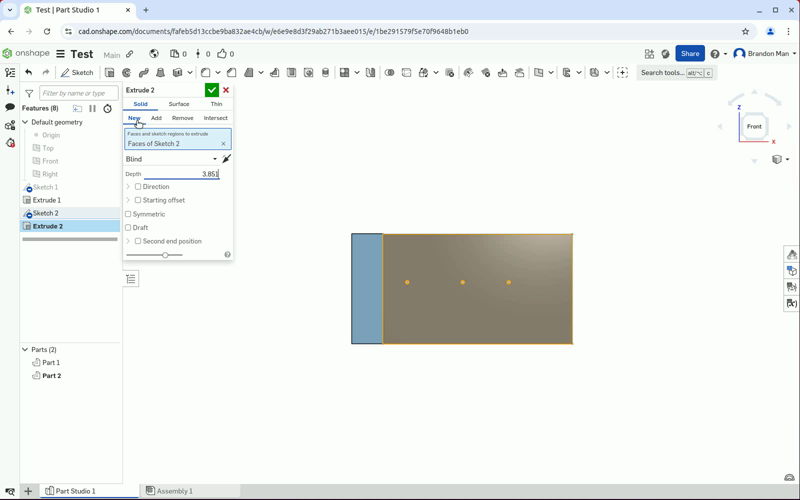
key(enter)
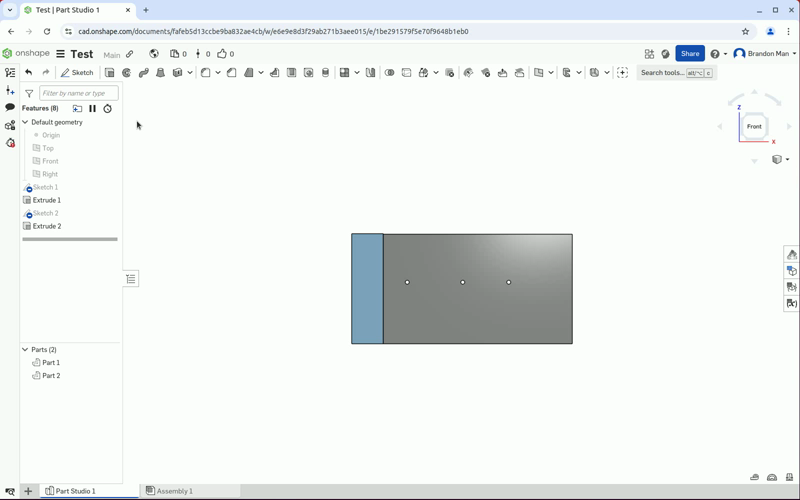
key(shift+h)
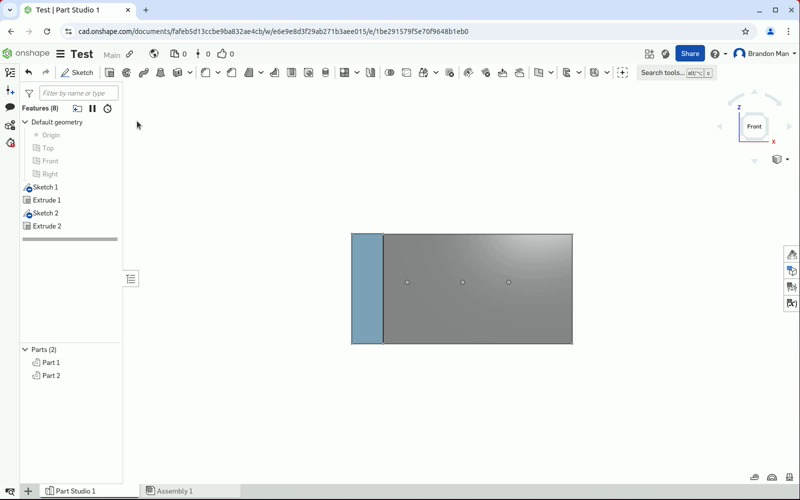
key(shift+h)
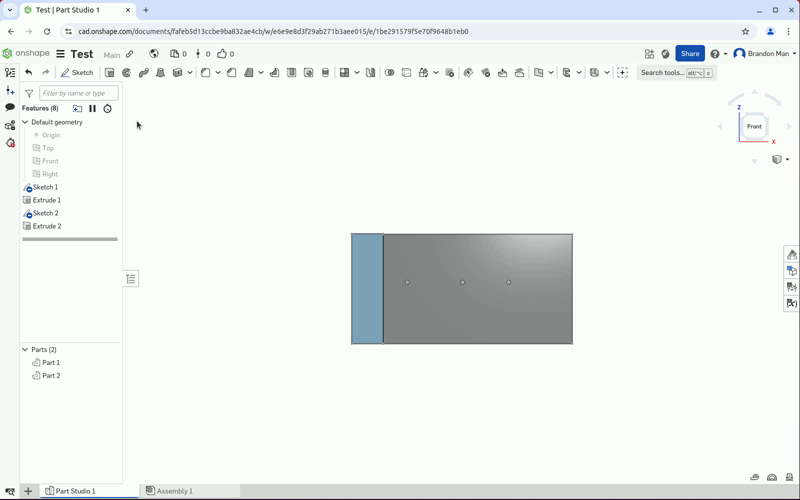
key(shift+7)
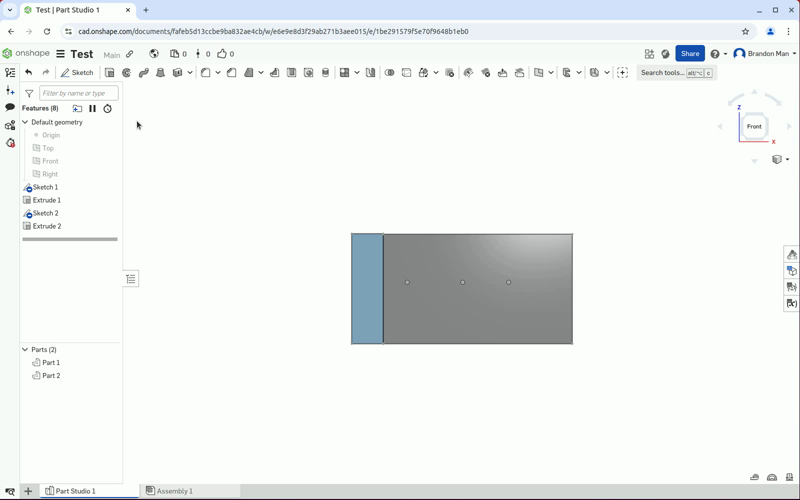
key(left, 2)
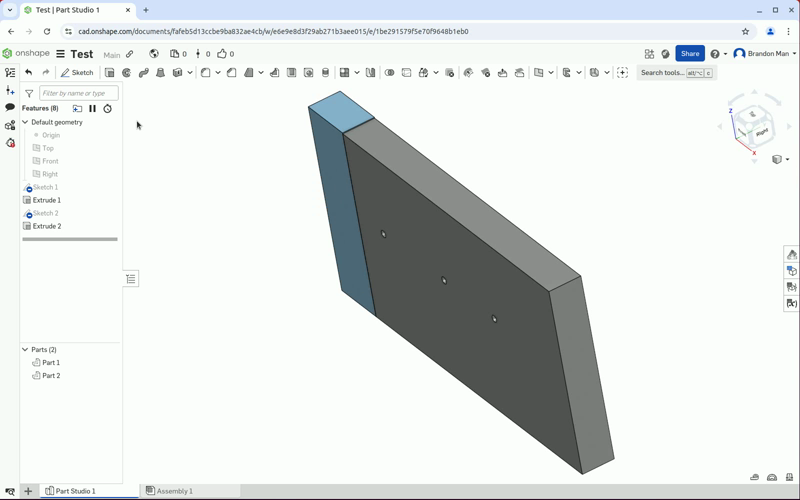
key(down, 2)
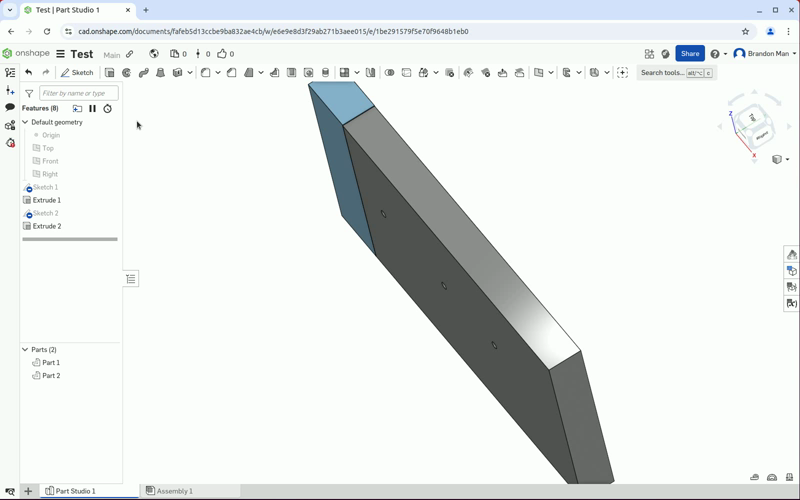
key(up, 2)
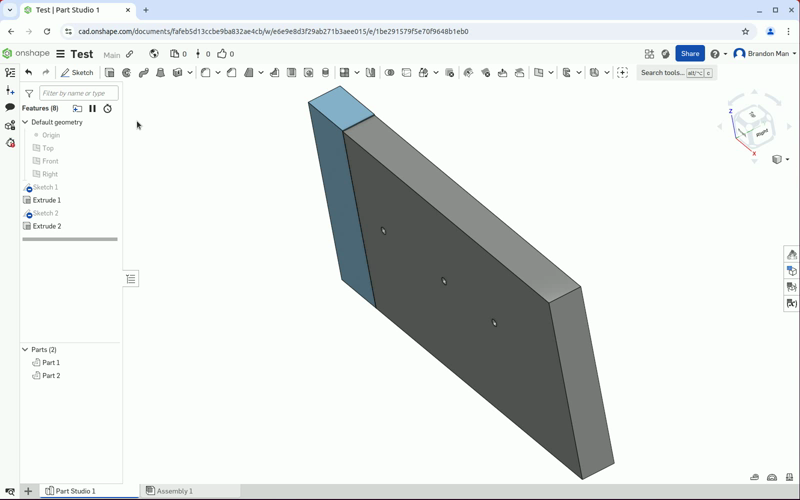
key(right, 2)
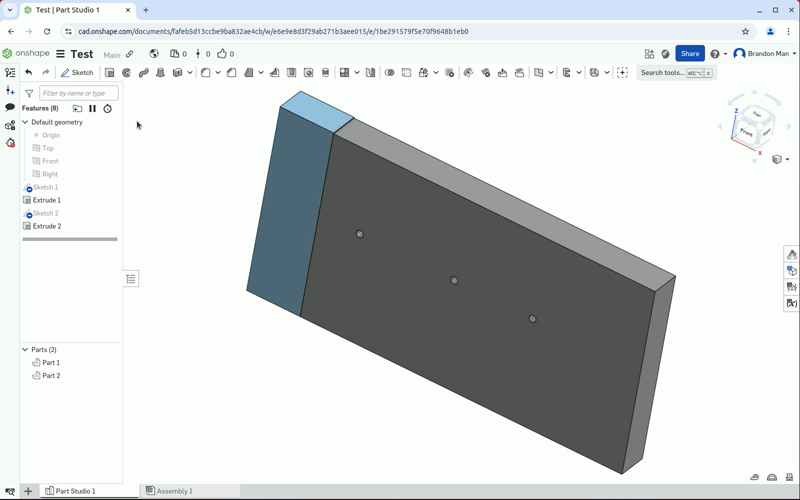
mouse_move(73, 189)
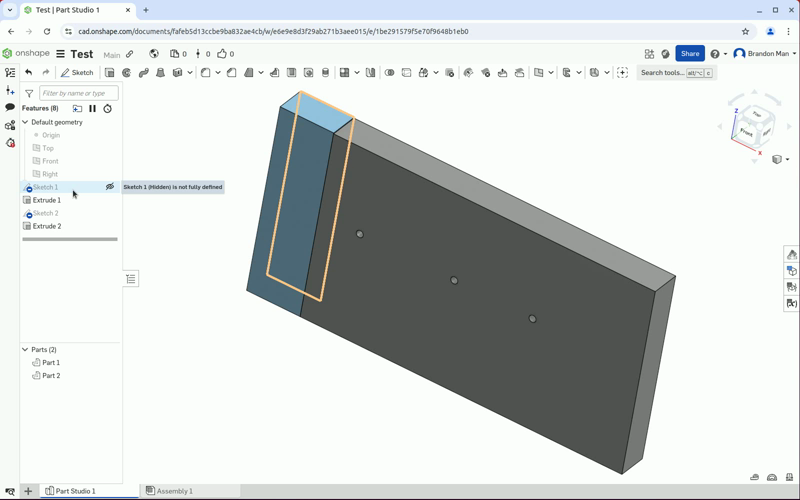
click(73, 189)